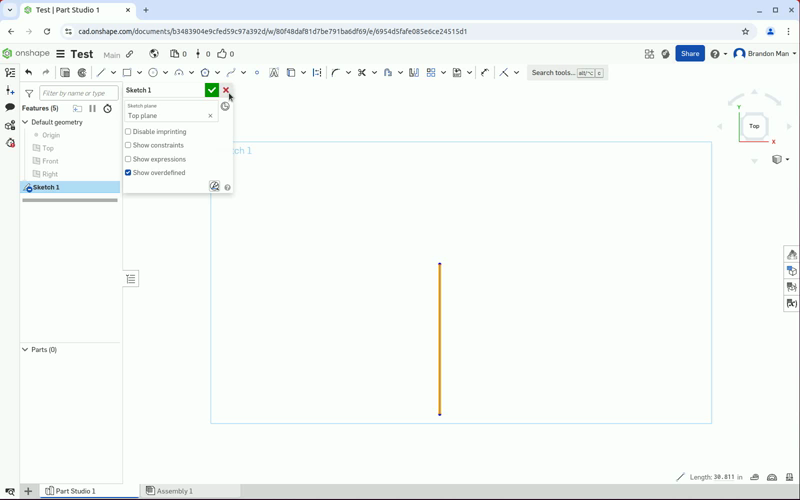
key(shift+h)
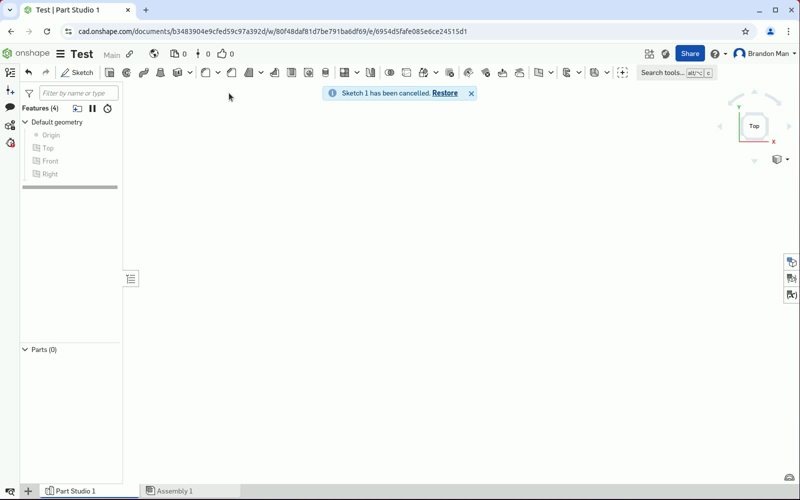
mouse_move(73, 352)
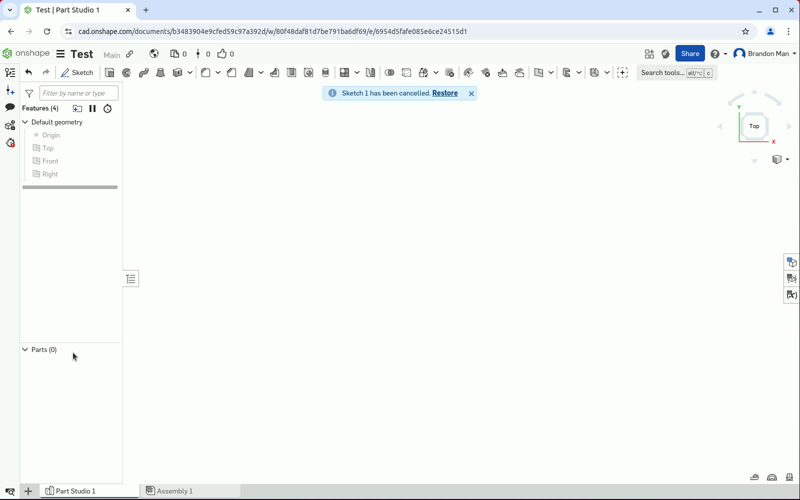
key(y)
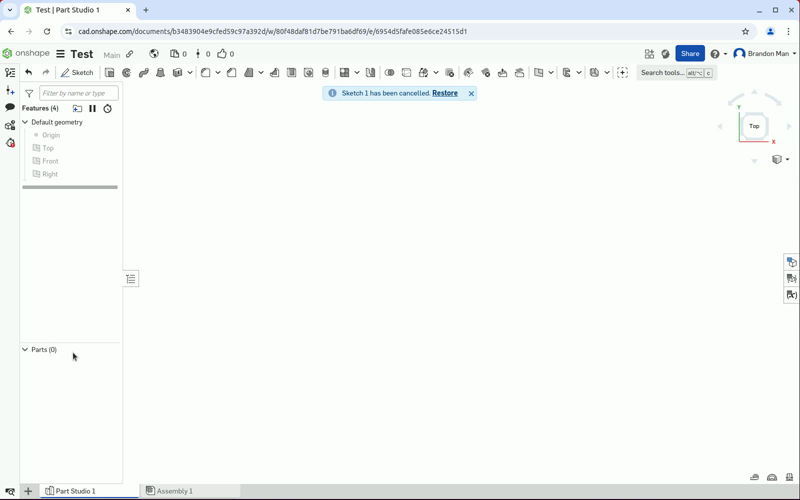
key(shift+p)
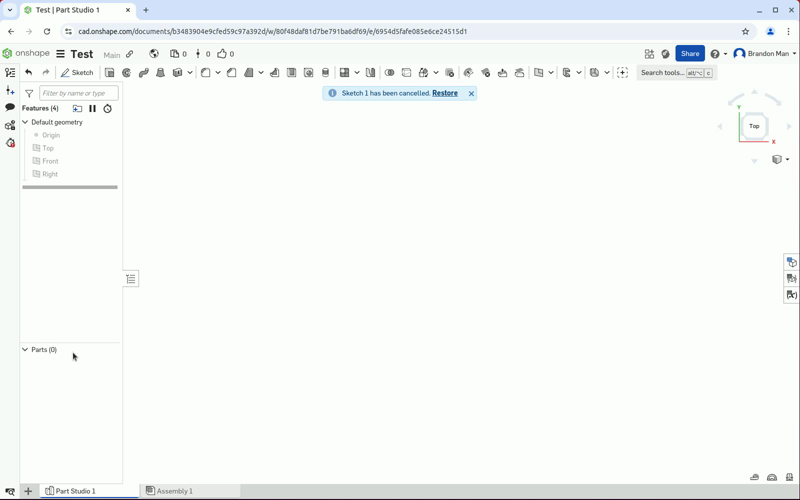
key(space)
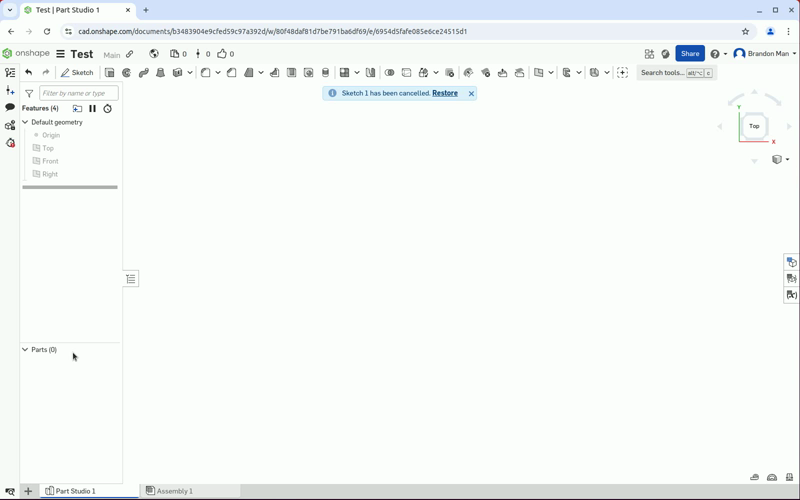
key_down(shift)
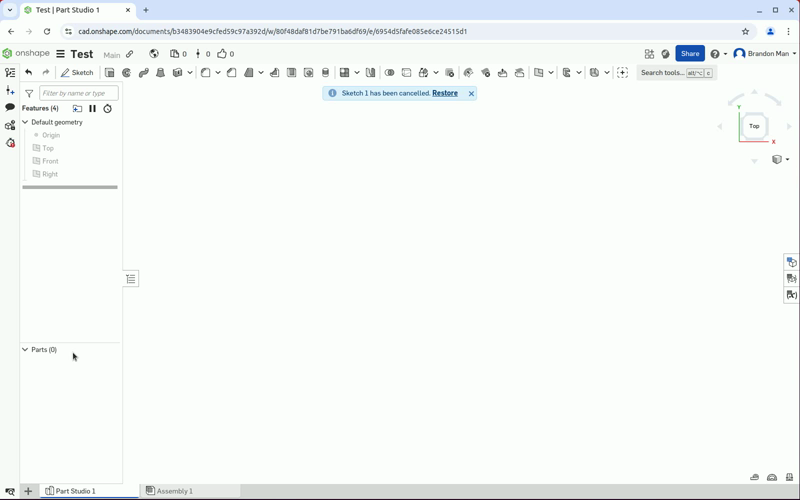
key(up)
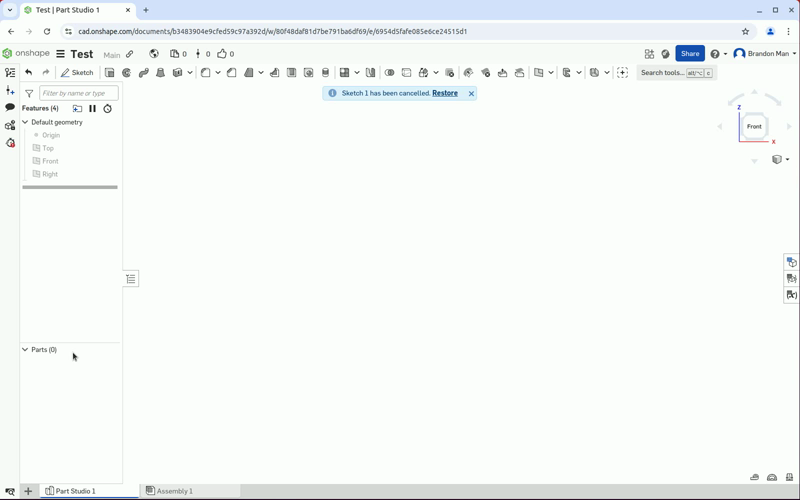
key_up(shift)
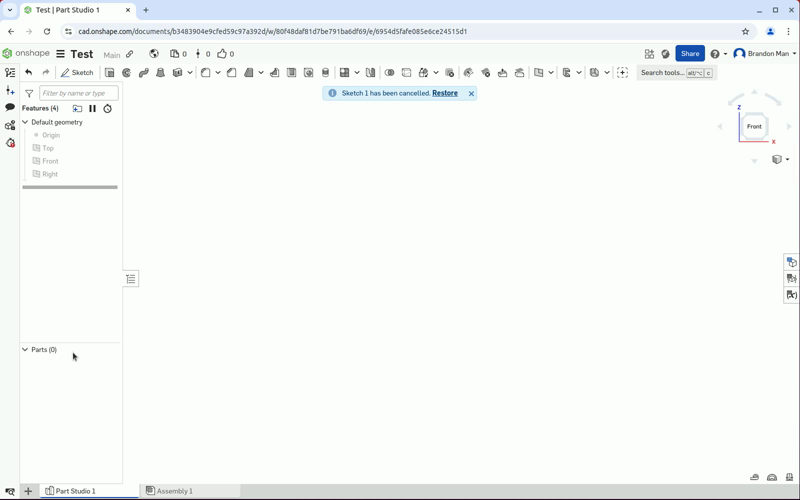
mouse_move(73, 352)
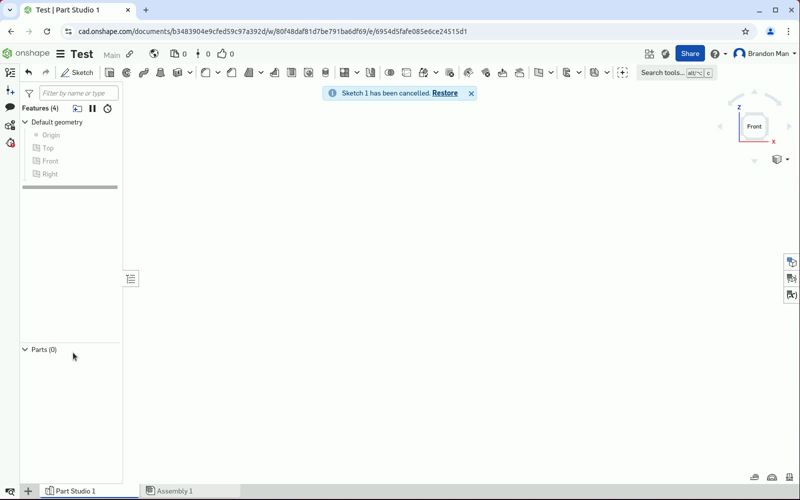
key(shift+y)
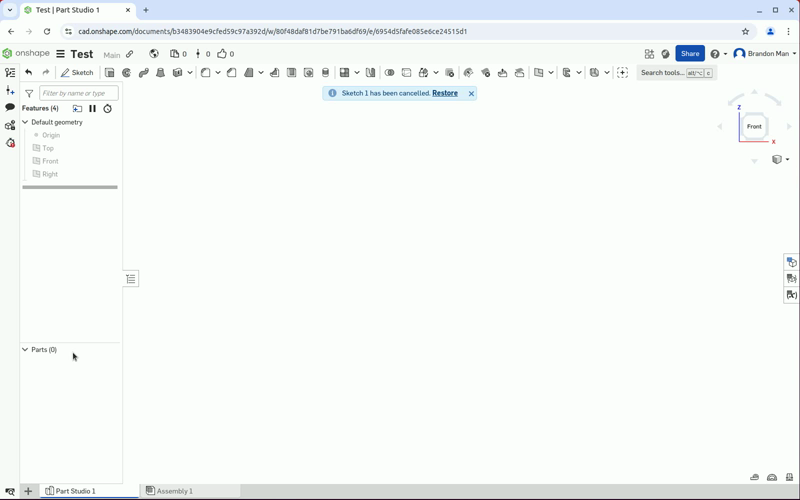
key(shift+s)
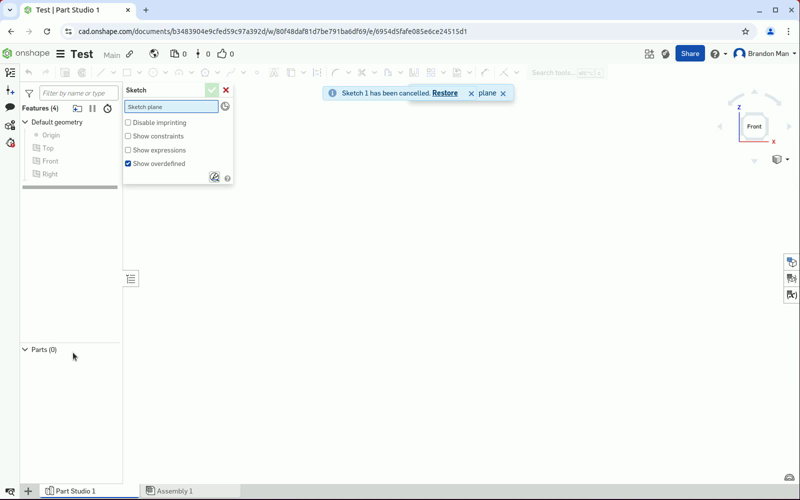
mouse_move(73, 163)
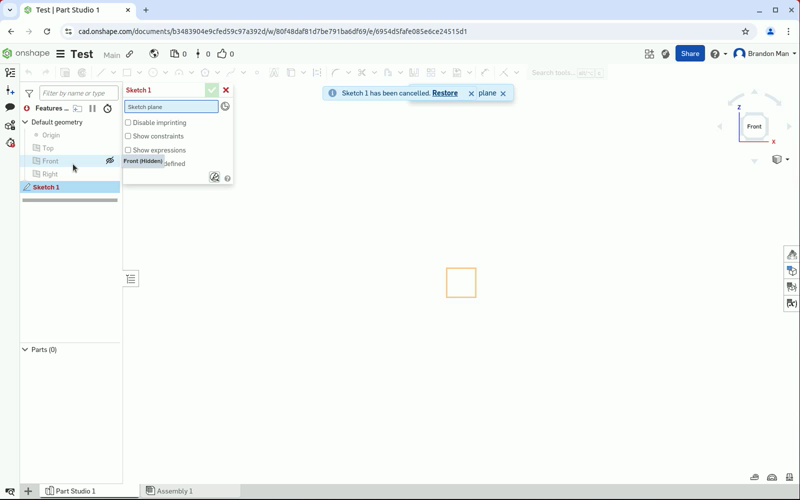
click(73, 163)
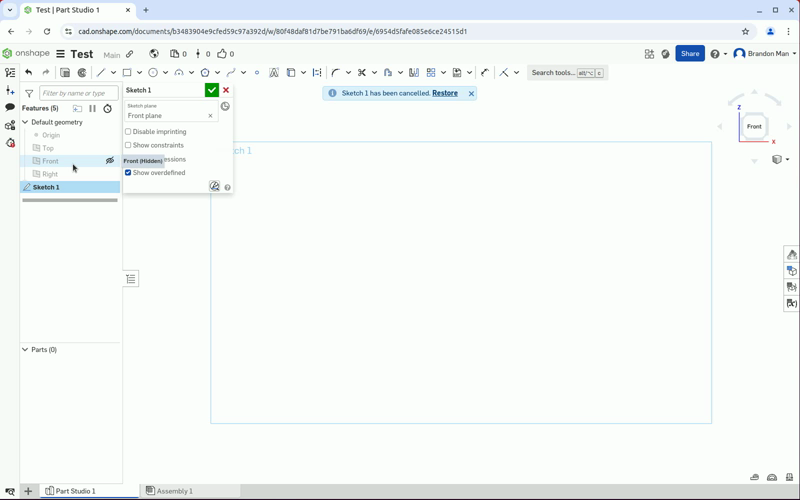
mouse_move(73, 352)
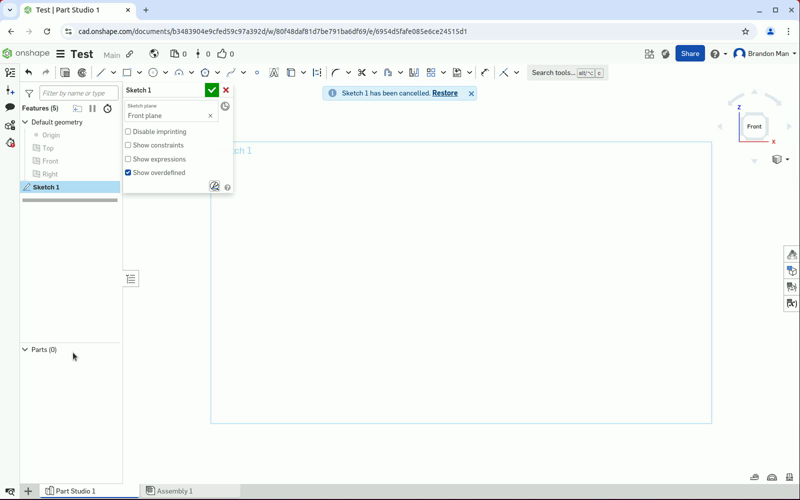
key(y)
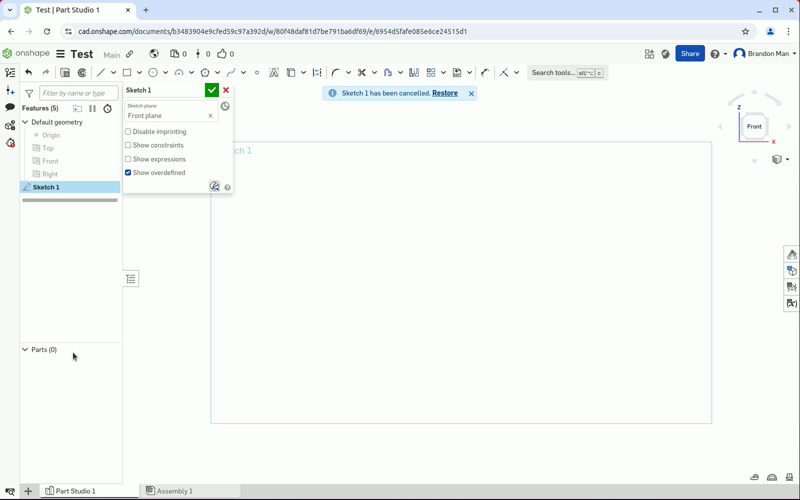
key(c)
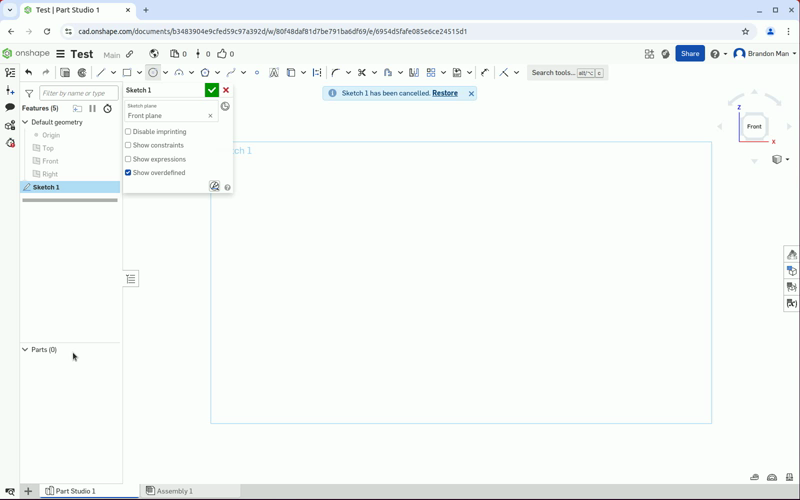
key_down(shift)
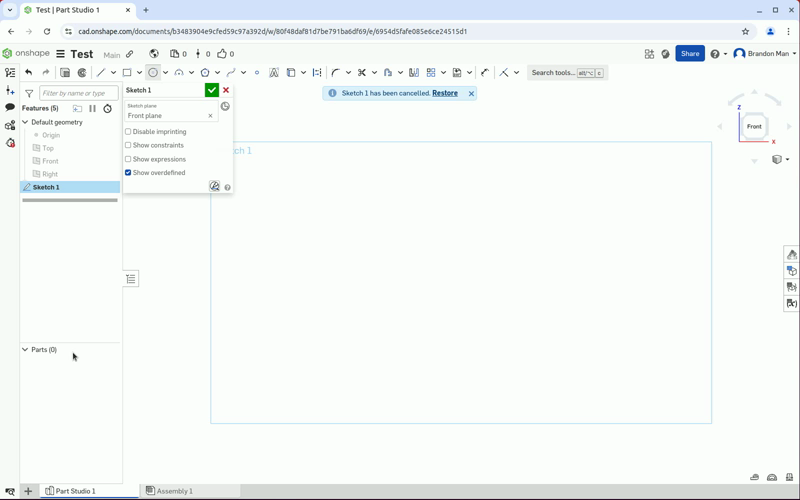
mouse_move(461, 282)
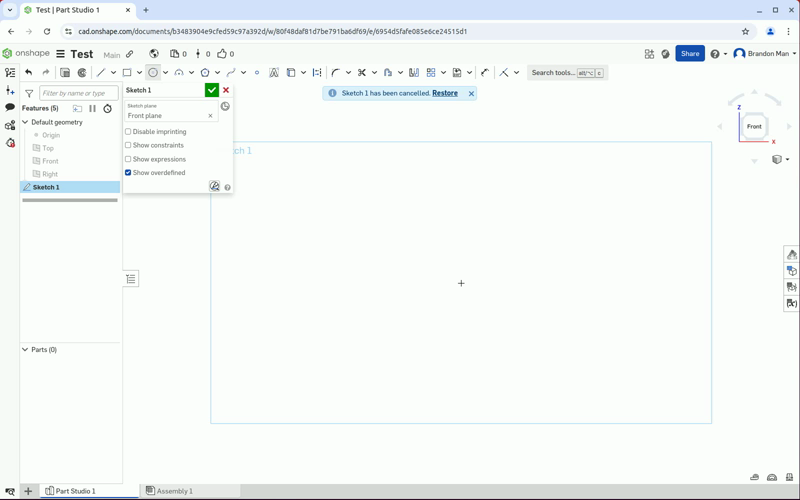
click(461, 282)
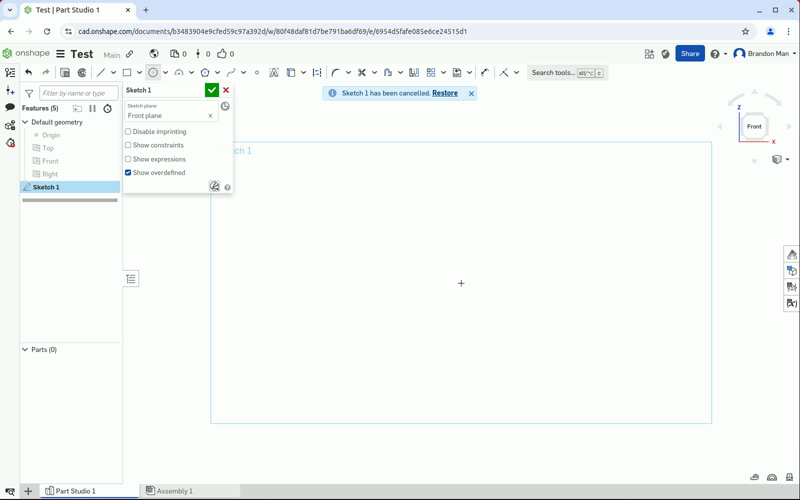
key_up(shift)
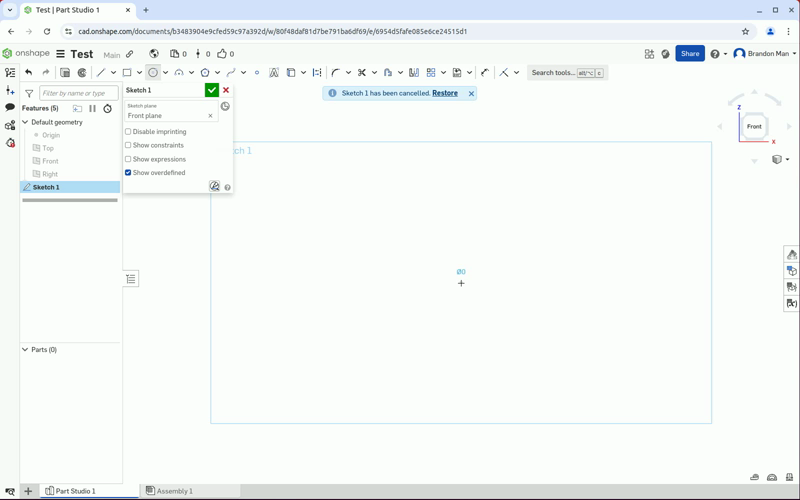
mouse_move(574, 282)
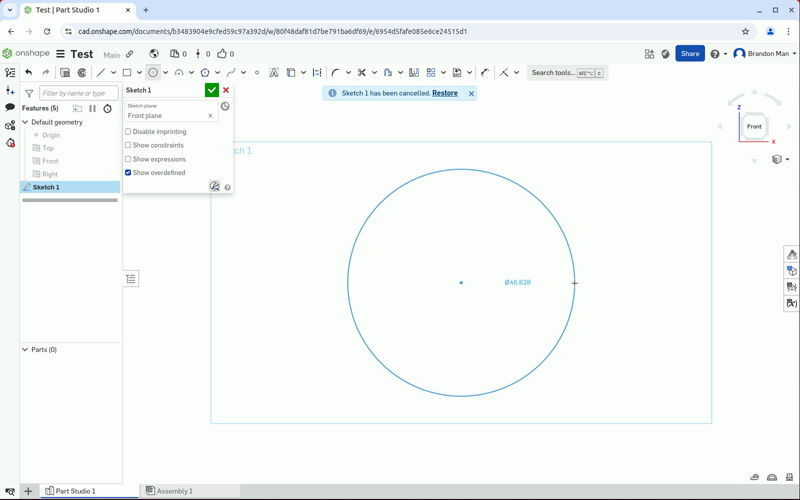
click(574, 282)
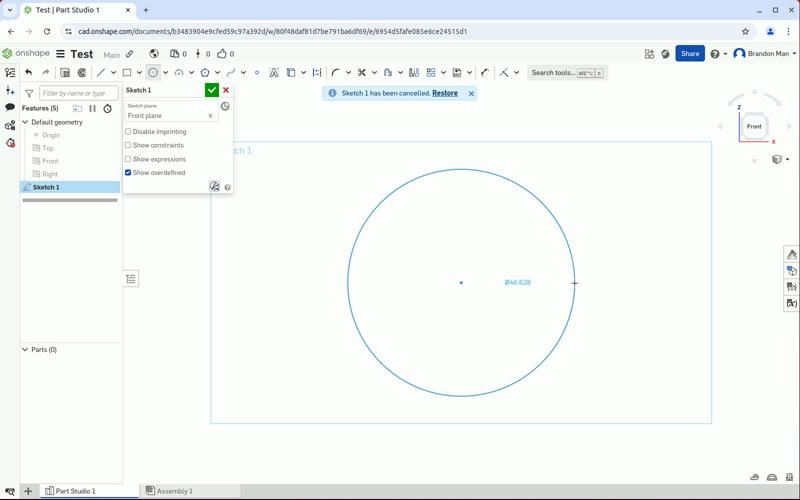
key(esc)
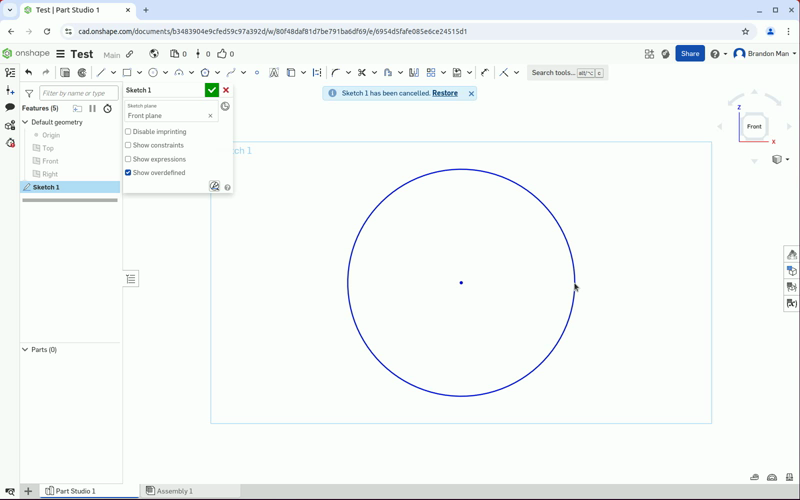
key(c)
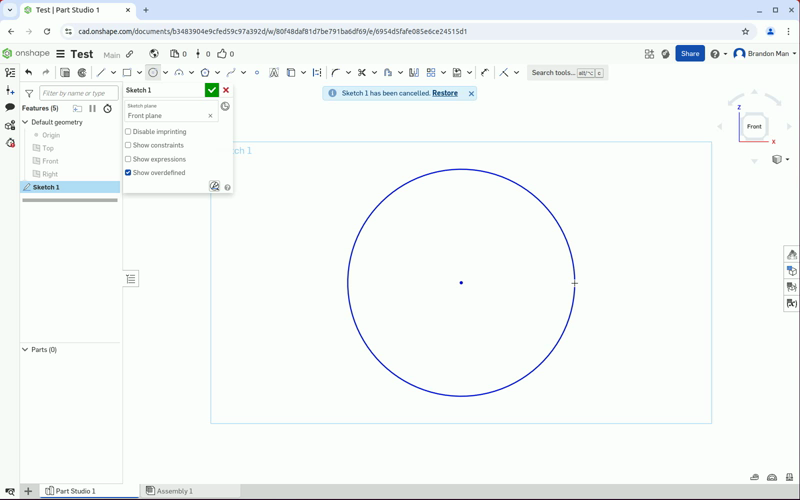
key_down(shift)
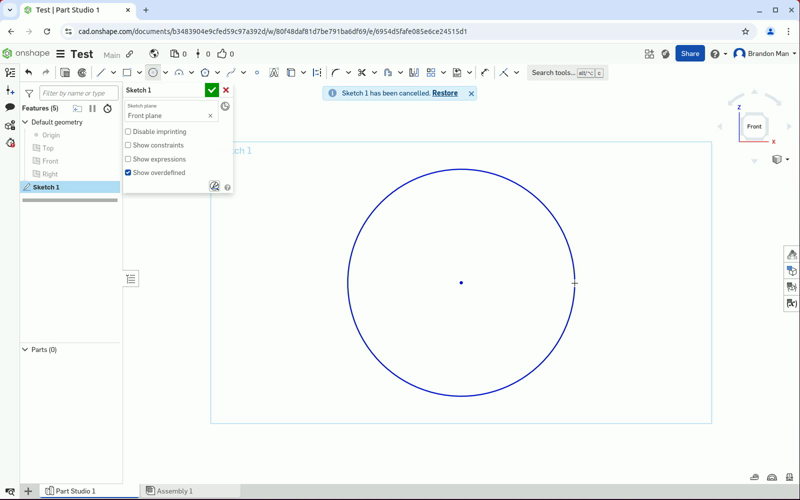
mouse_move(388, 247)
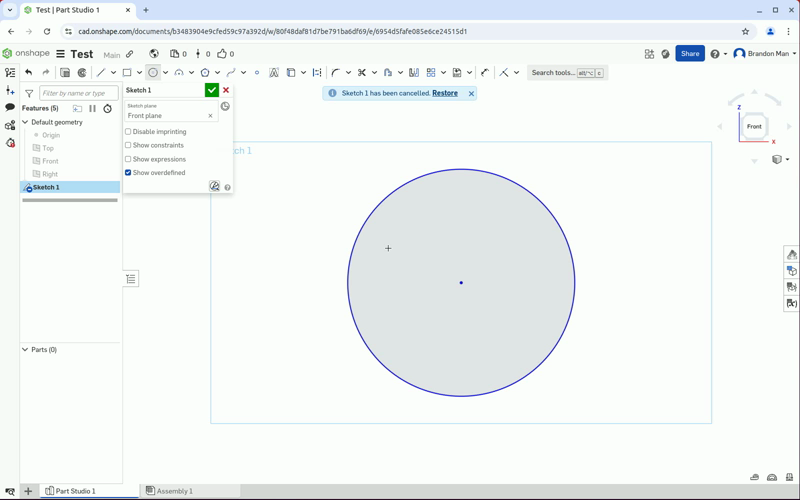
click(388, 247)
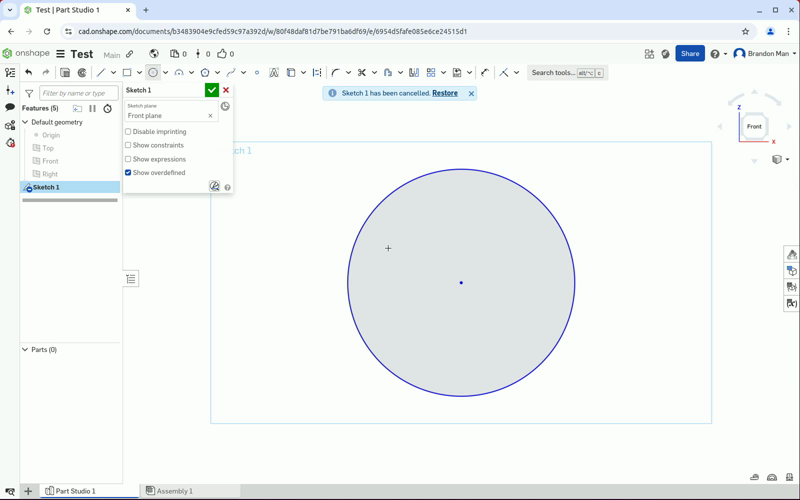
key_up(shift)
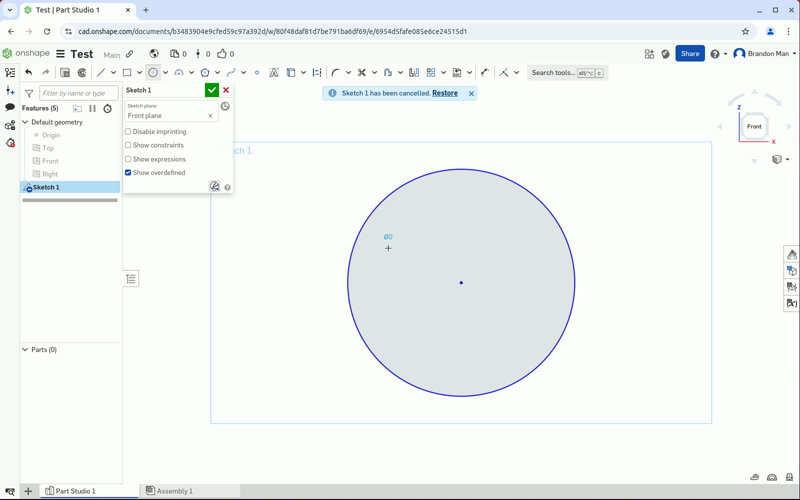
mouse_move(404, 247)
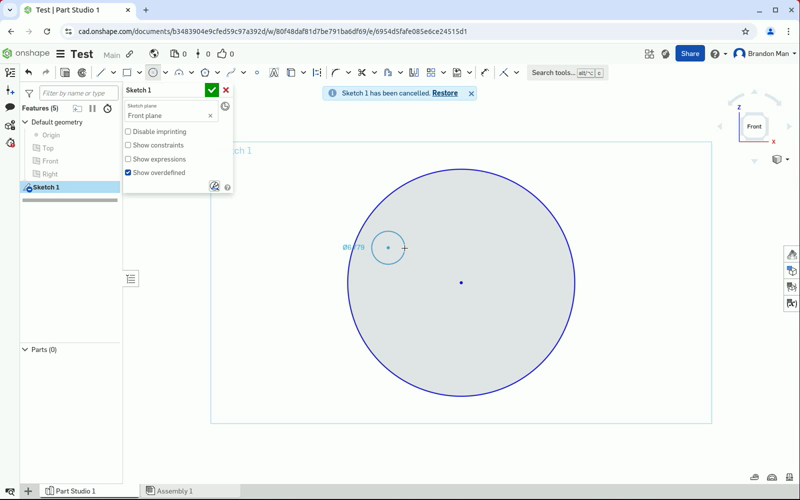
click(404, 247)
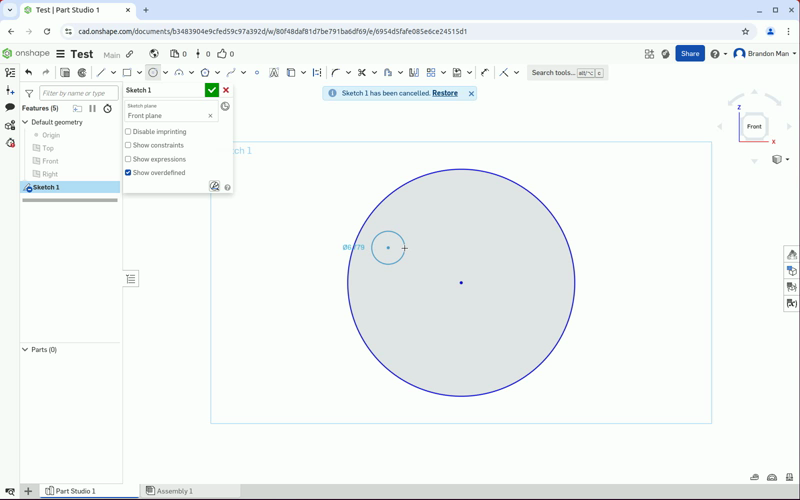
key(esc)
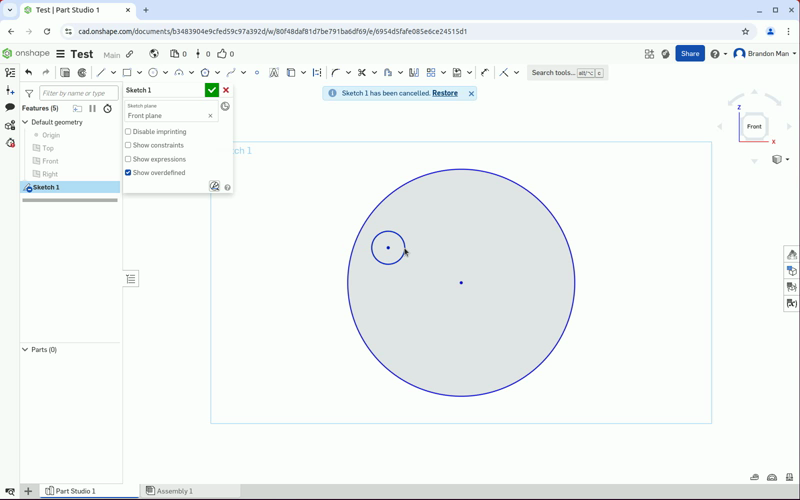
key(c)
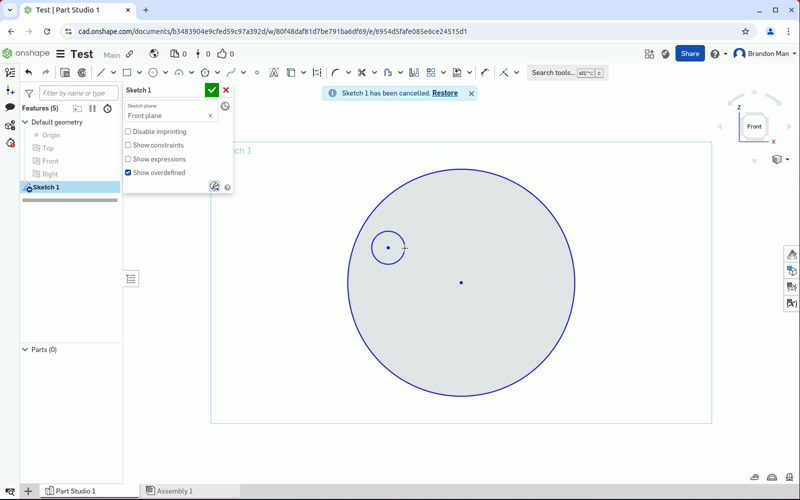
key_down(shift)
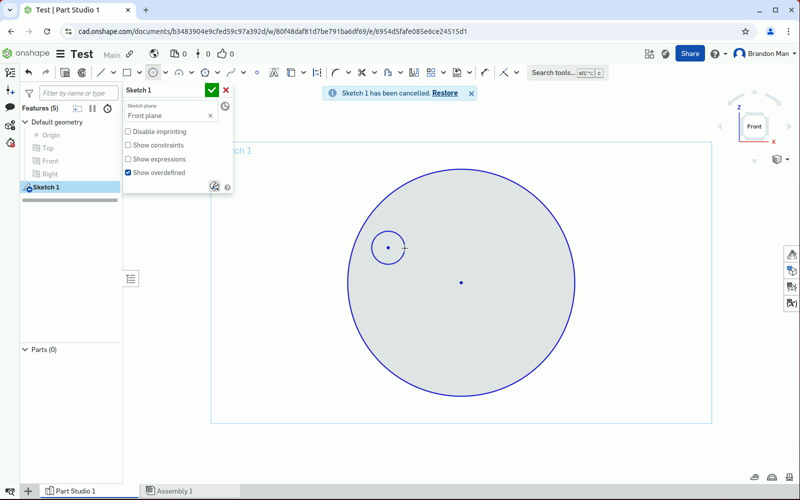
mouse_move(461, 282)
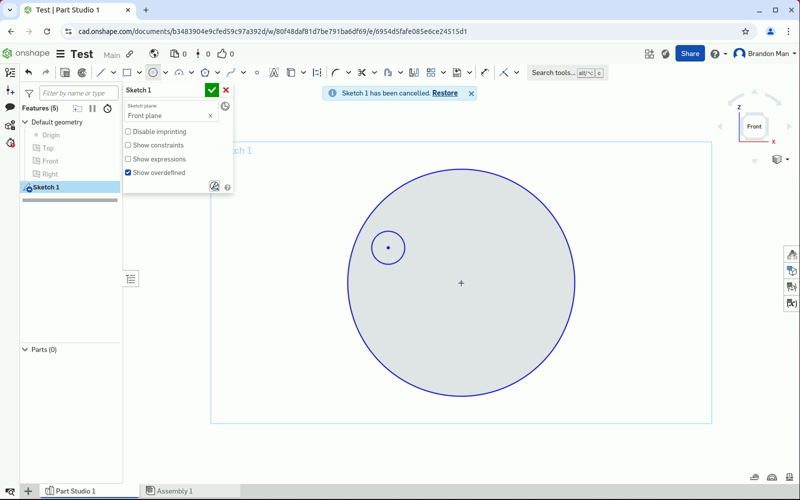
click(461, 282)
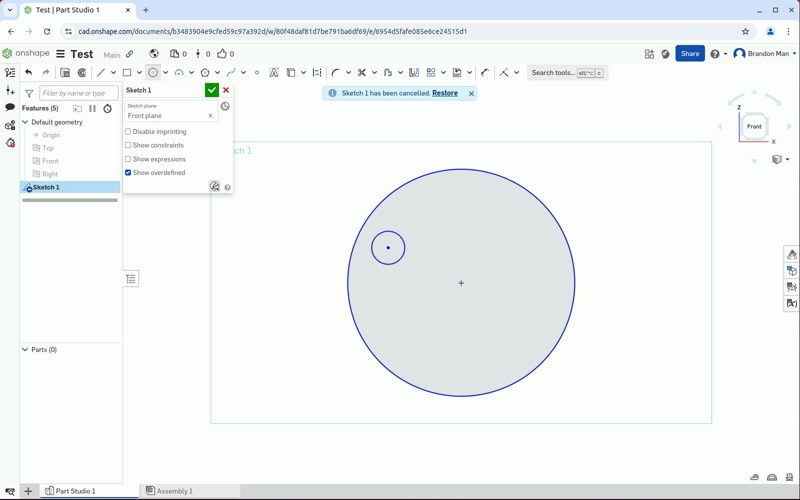
key_up(shift)
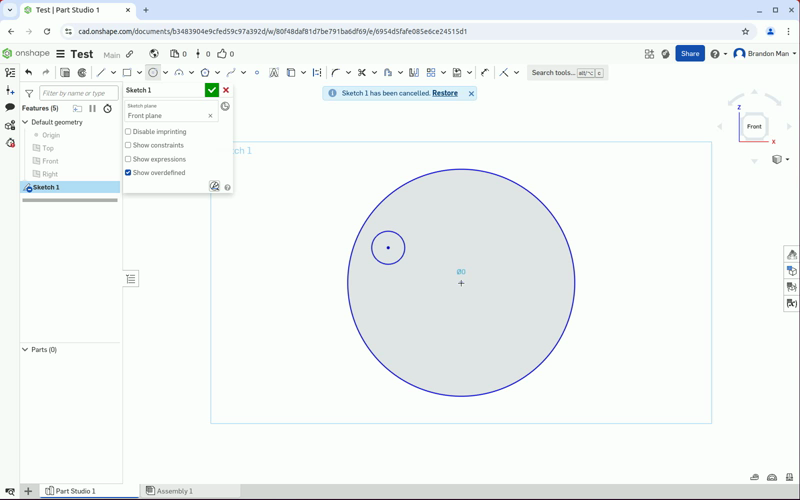
mouse_move(506, 282)
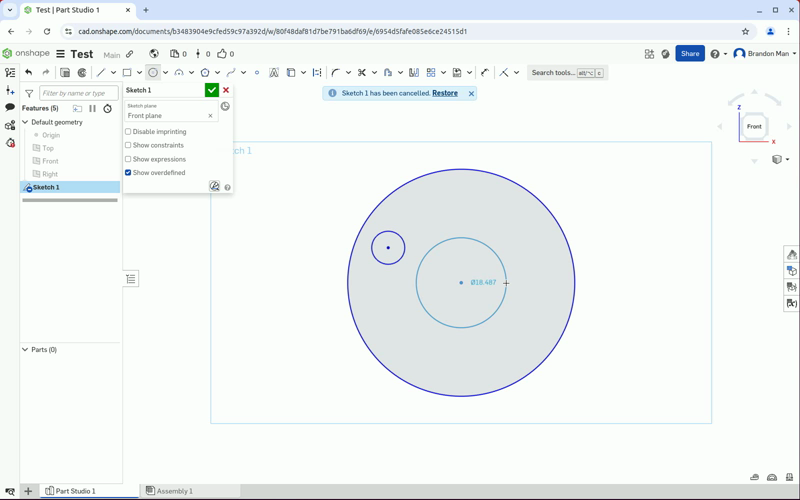
click(506, 282)
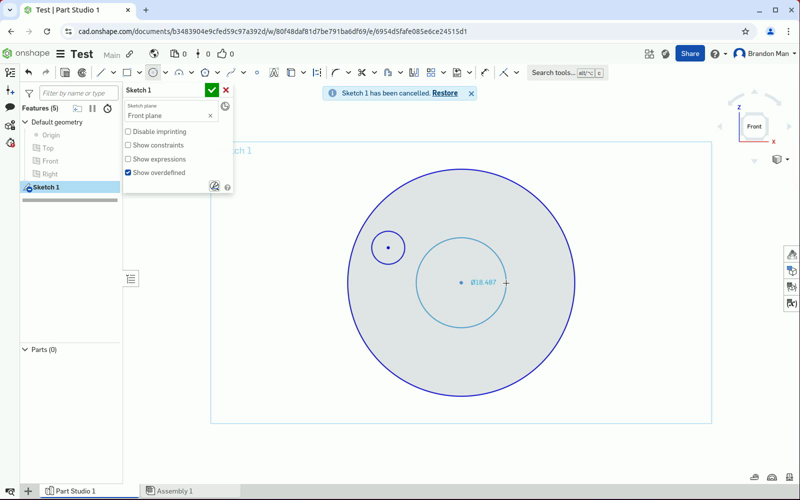
key(esc)
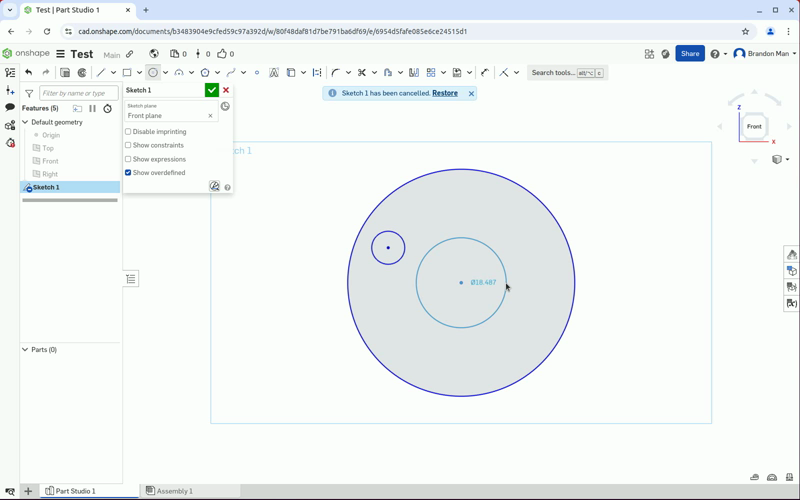
key(c)
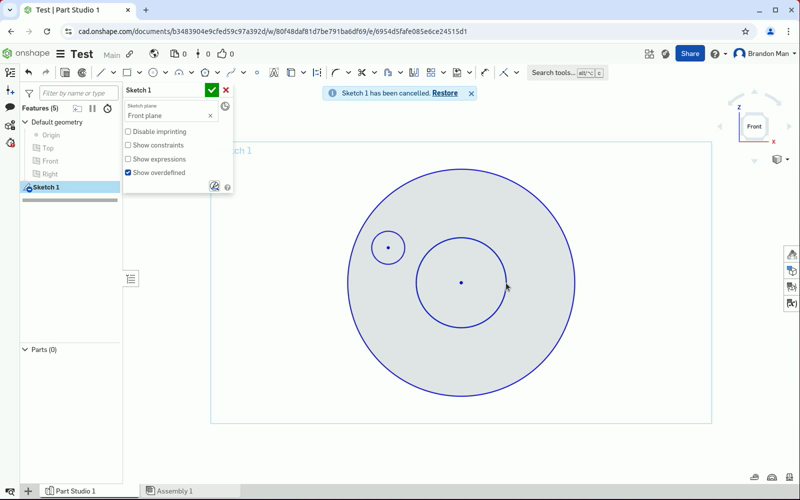
key_down(shift)
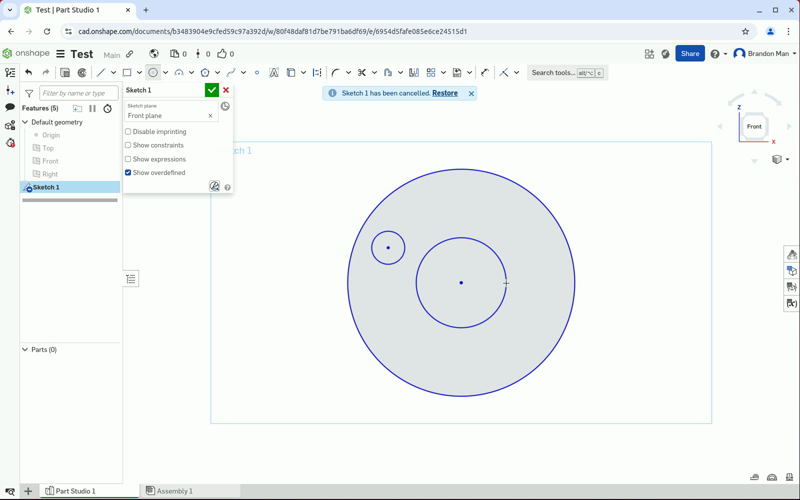
mouse_move(461, 363)
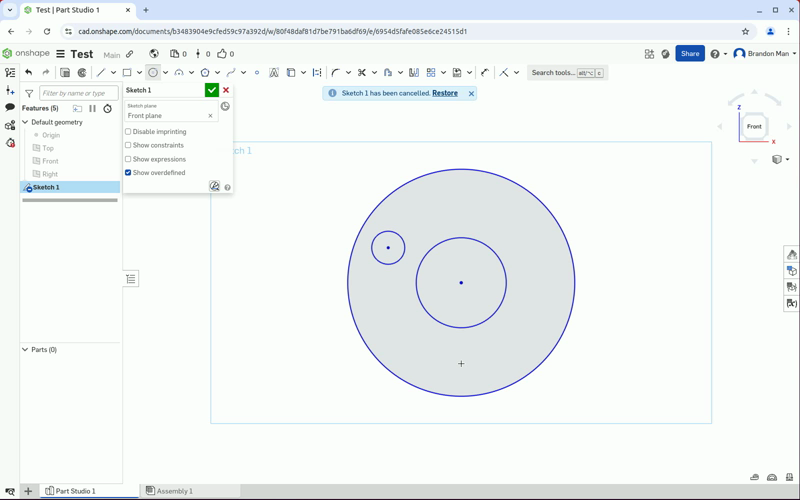
click(461, 363)
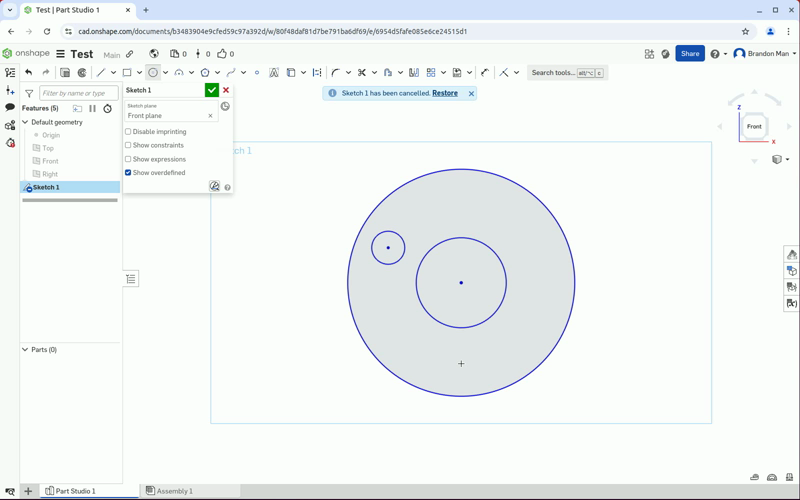
key_up(shift)
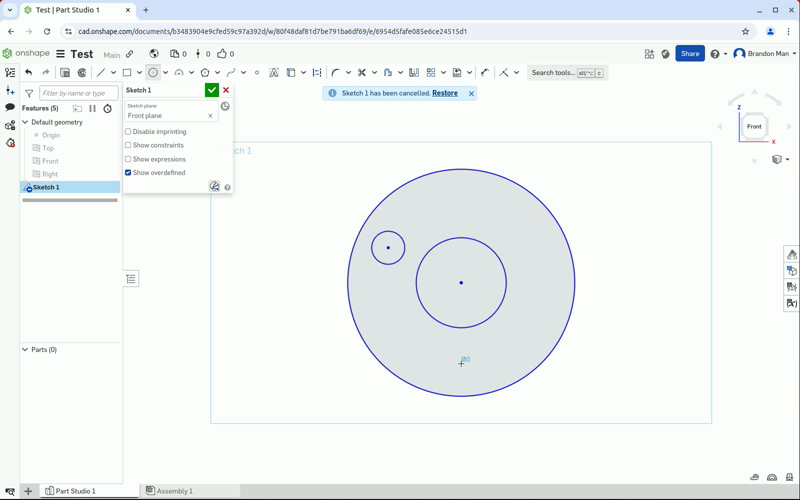
mouse_move(477, 363)
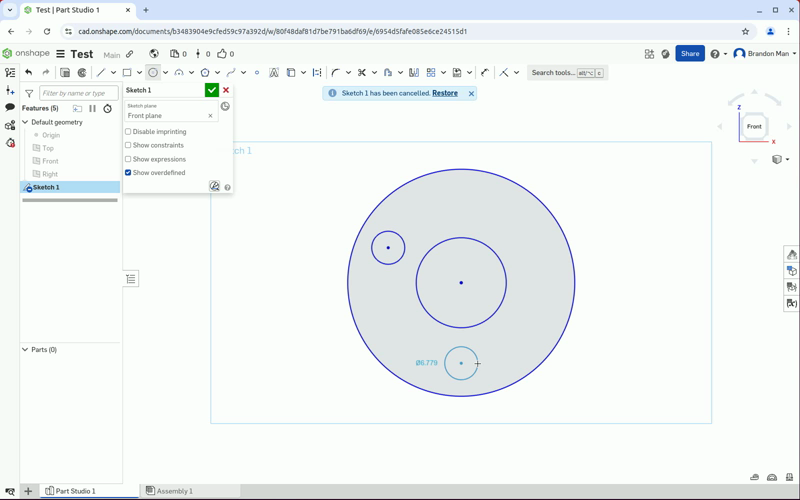
click(477, 363)
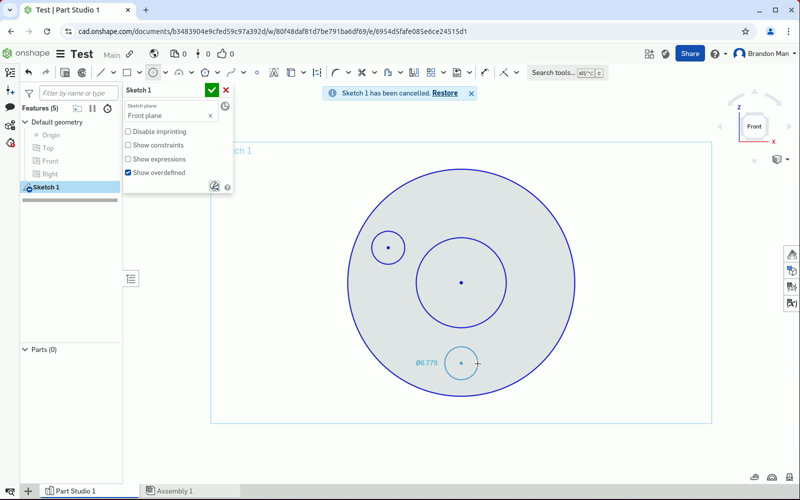
key(esc)
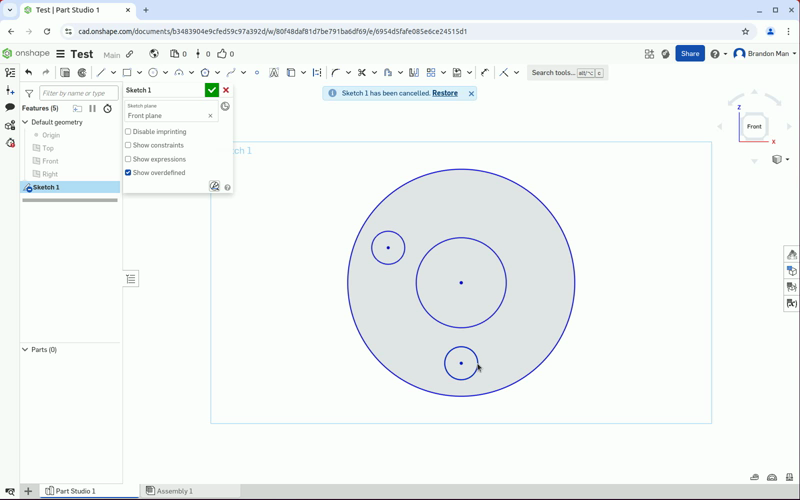
key(c)
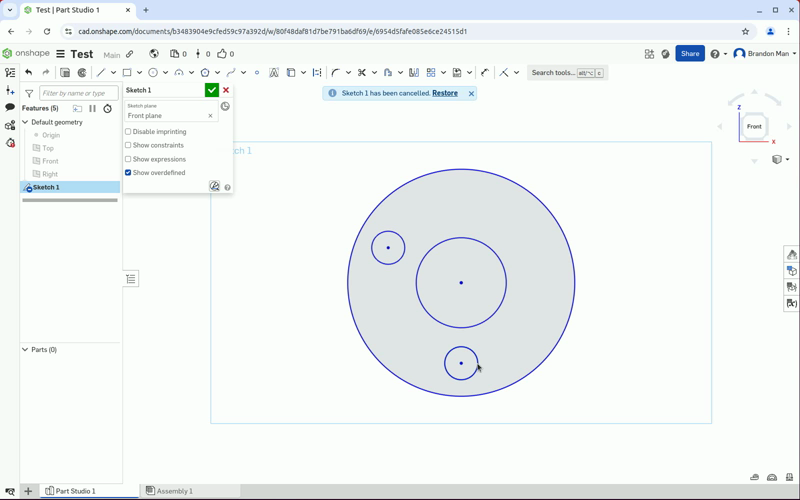
key_down(shift)
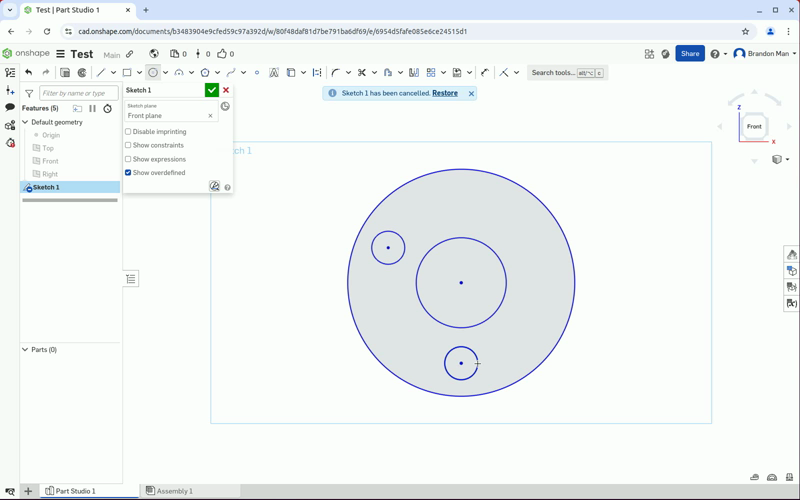
mouse_move(532, 249)
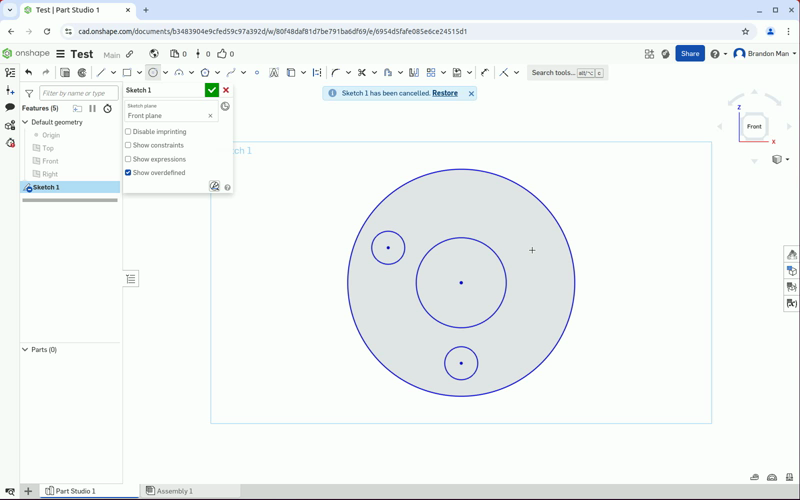
click(532, 249)
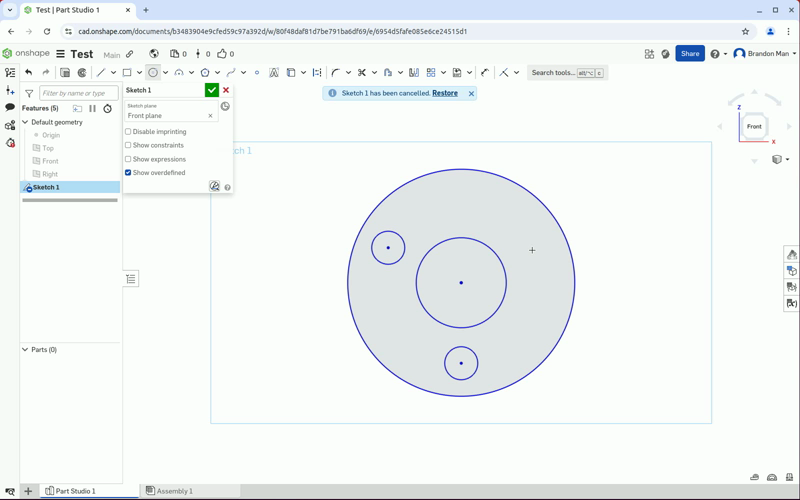
key_up(shift)
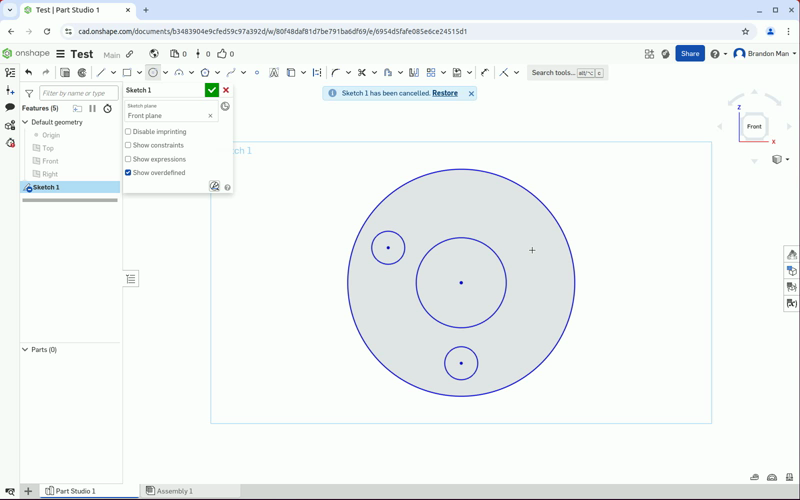
mouse_move(548, 249)
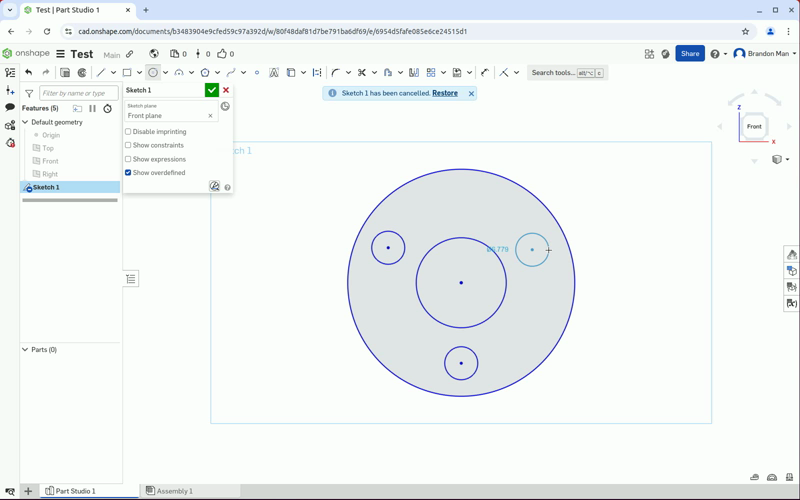
click(548, 249)
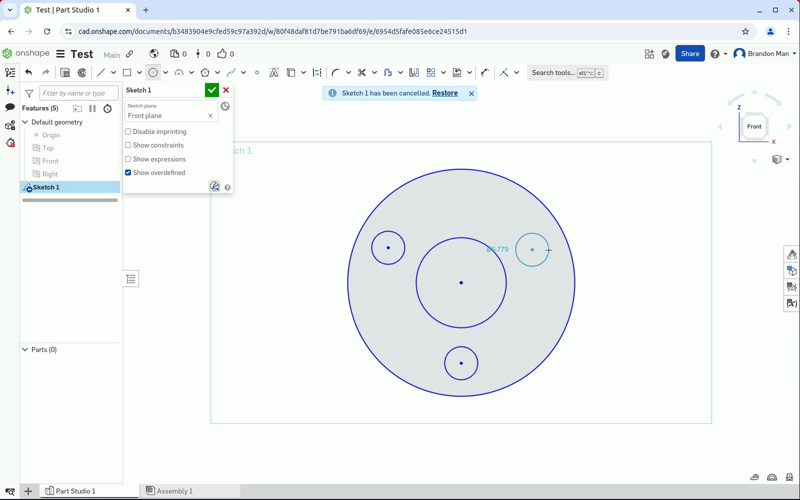
key(esc)
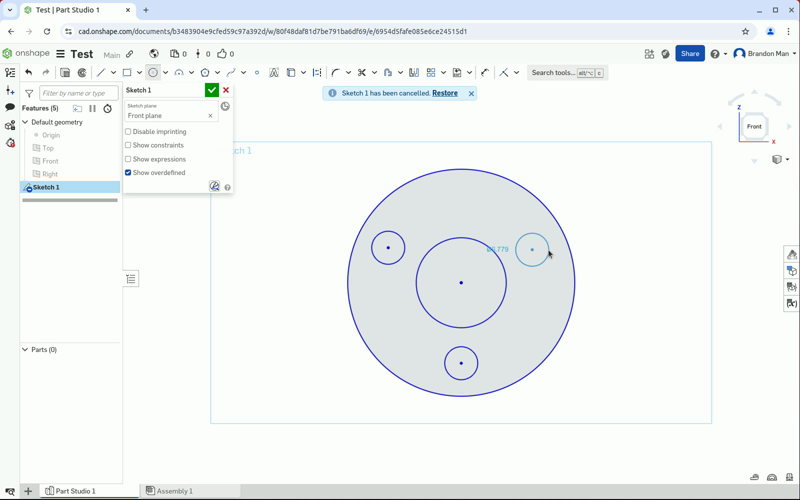
mouse_move(498, 338)
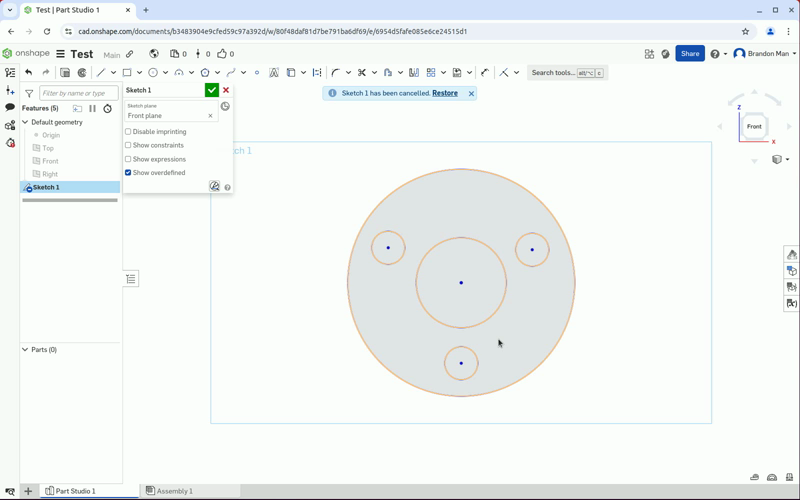
click(498, 338)
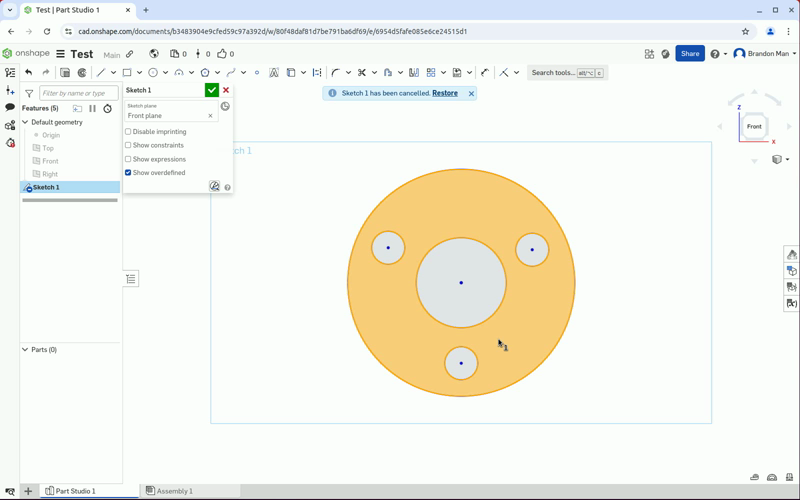
mouse_move(73, 352)
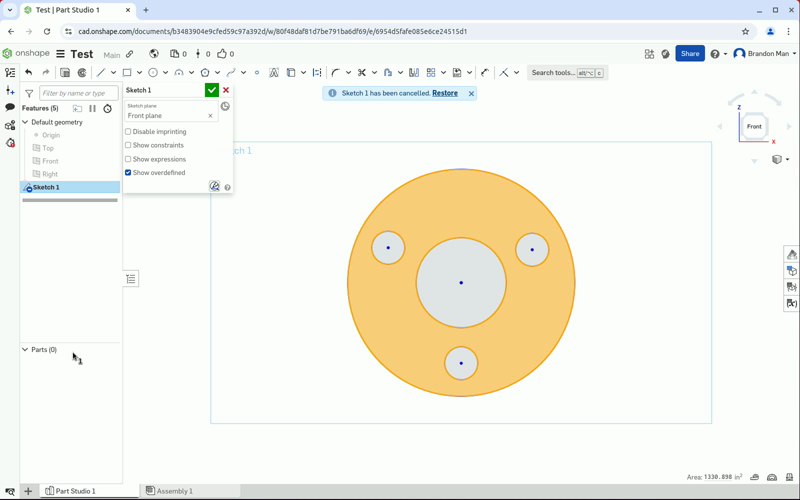
key(shift+y)
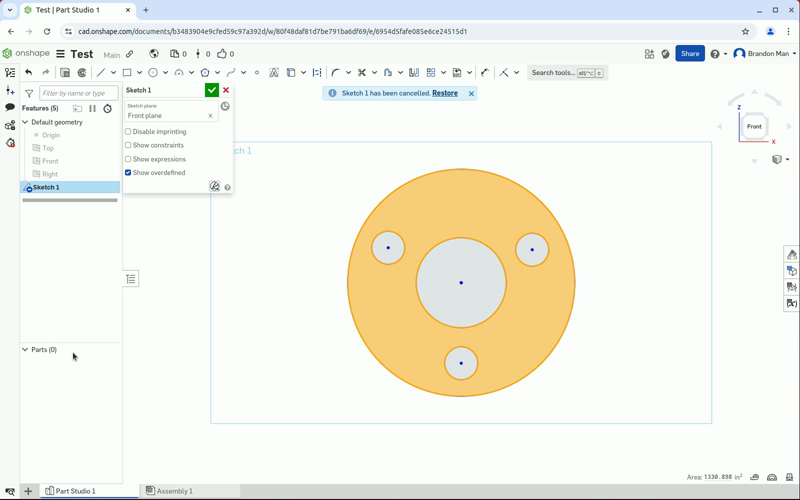
key(shift+e)
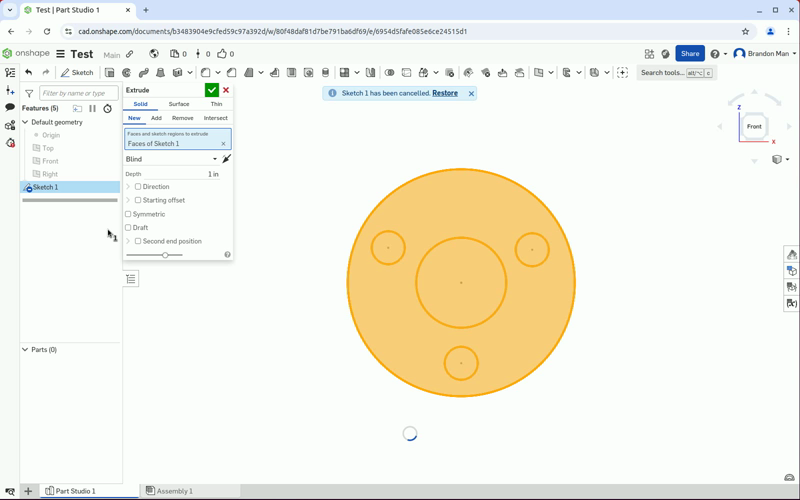
mouse_move(143, 106)
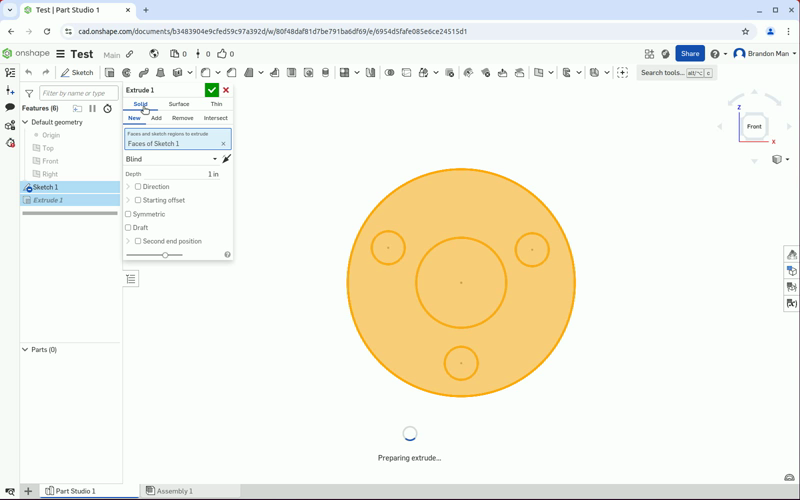
click(143, 106)
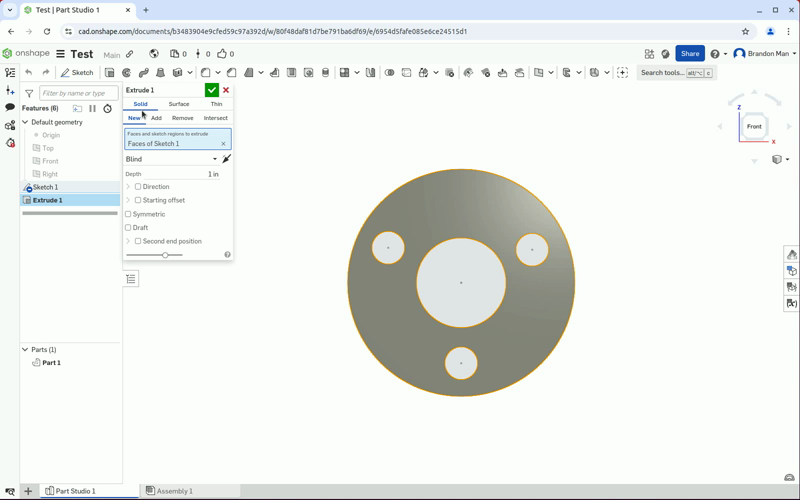
mouse_move(137, 120)
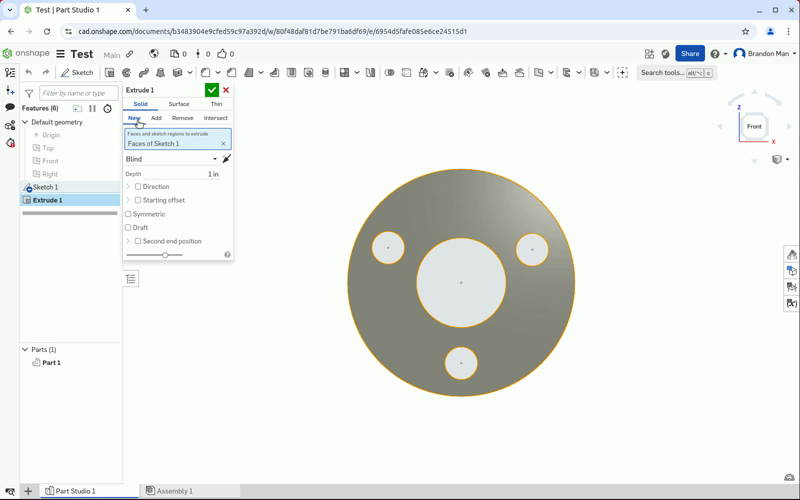
click(137, 120)
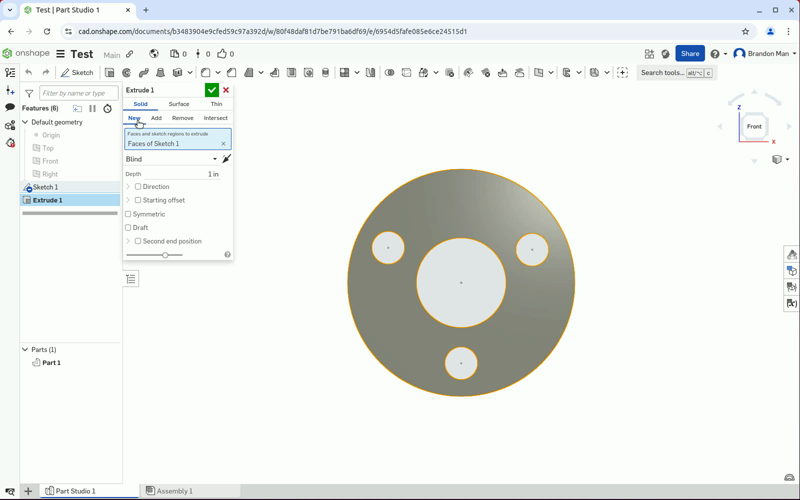
key(tab, 4)
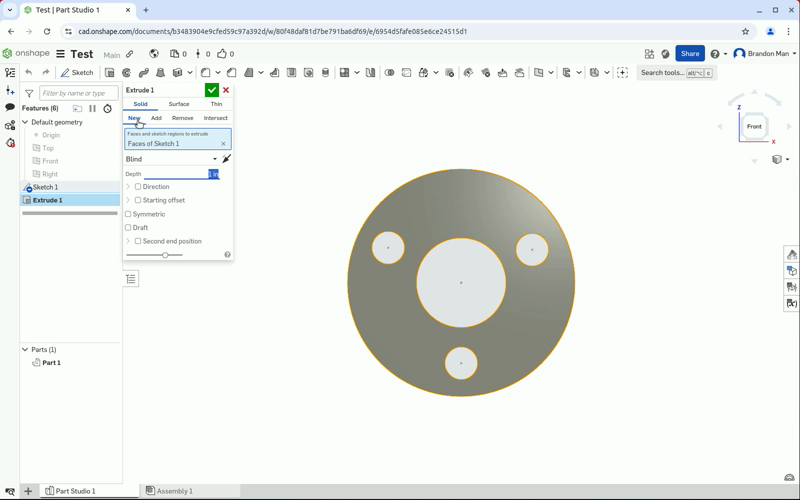
text(1.685)
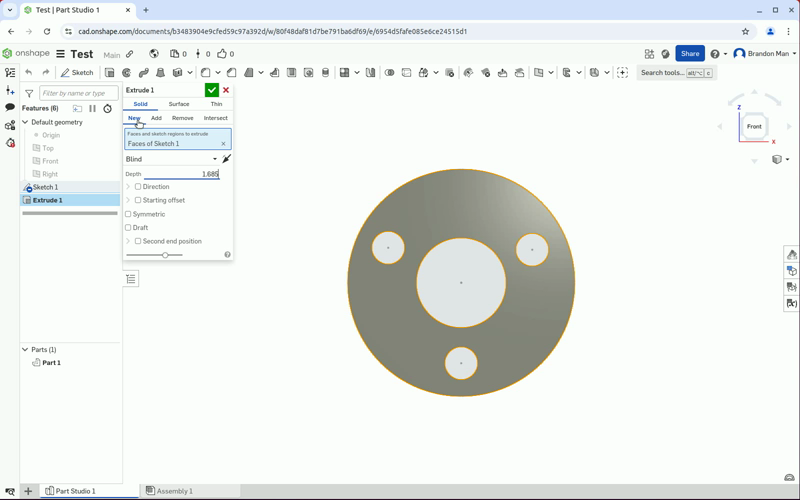
key(enter)
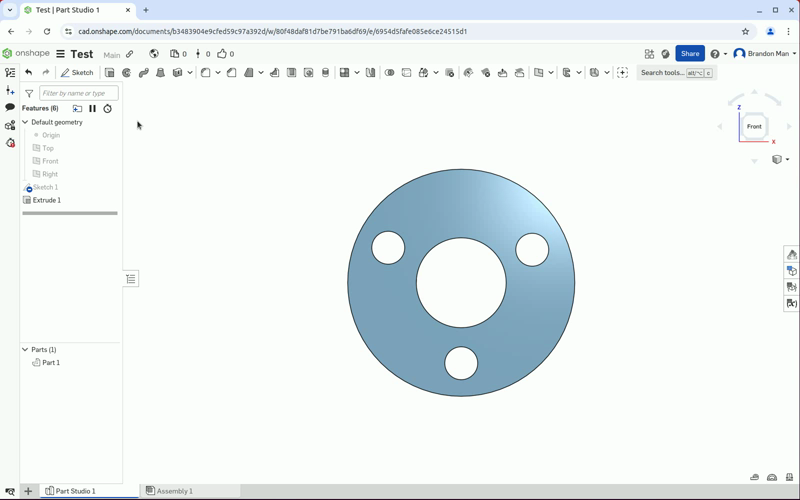
key(shift+h)
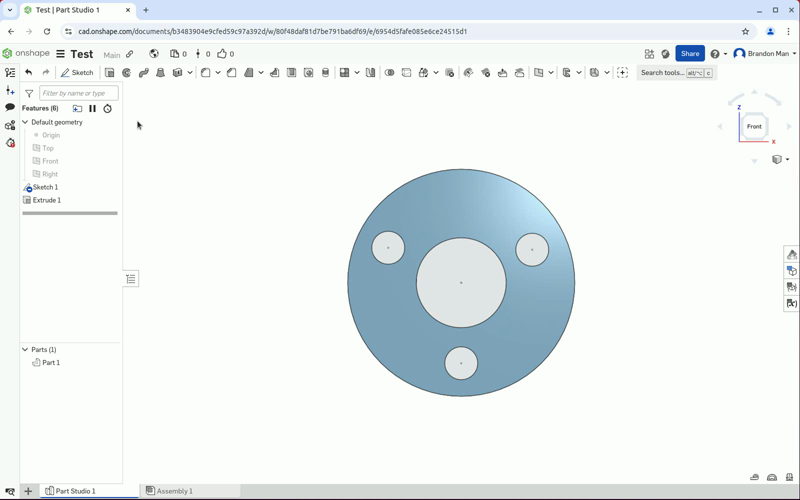
key(shift+h)
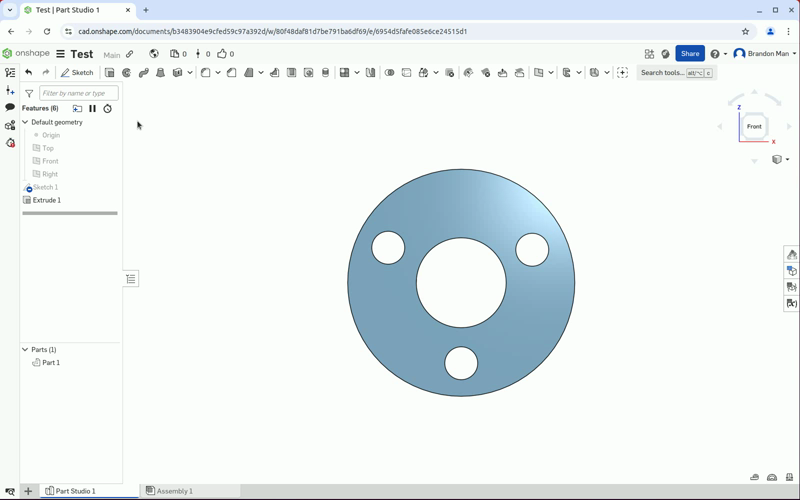
mouse_move(73, 189)
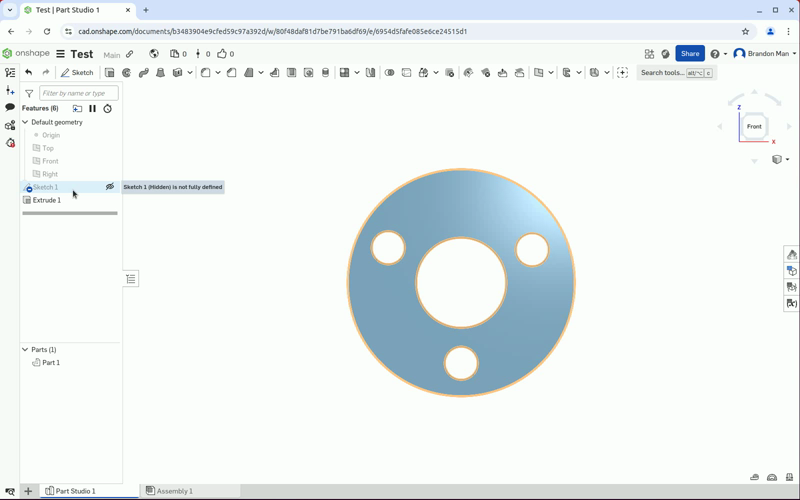
click(73, 189)
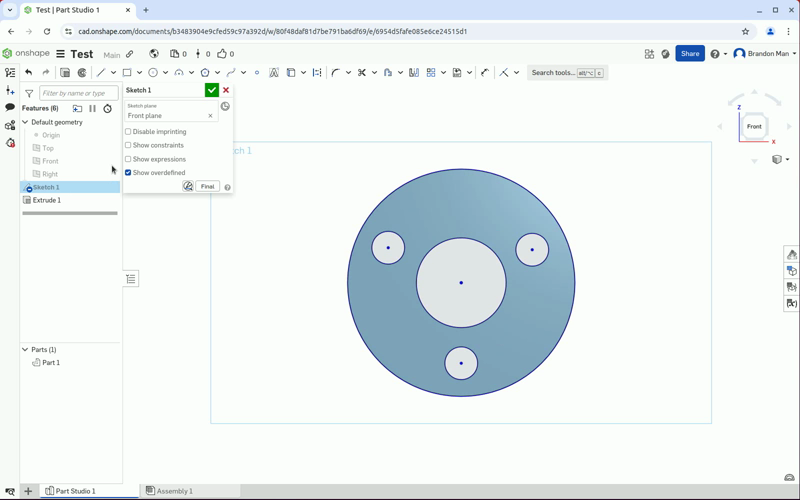
mouse_move(229, 92)
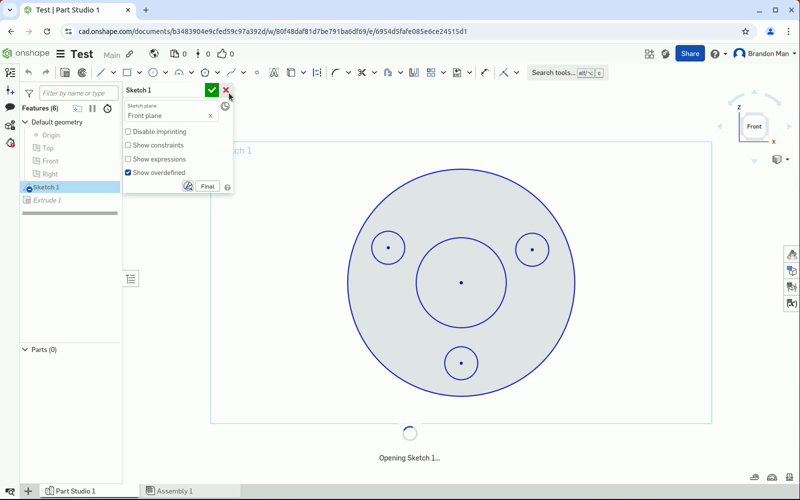
click(229, 92)
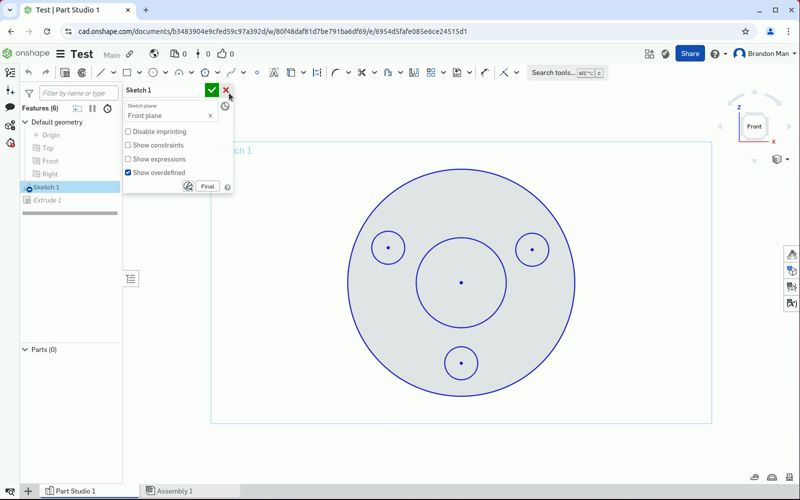
key(shift+s)
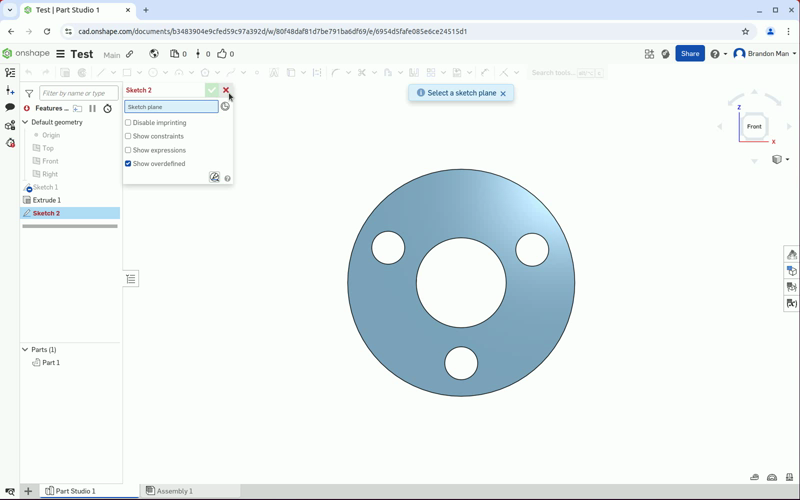
mouse_move(73, 163)
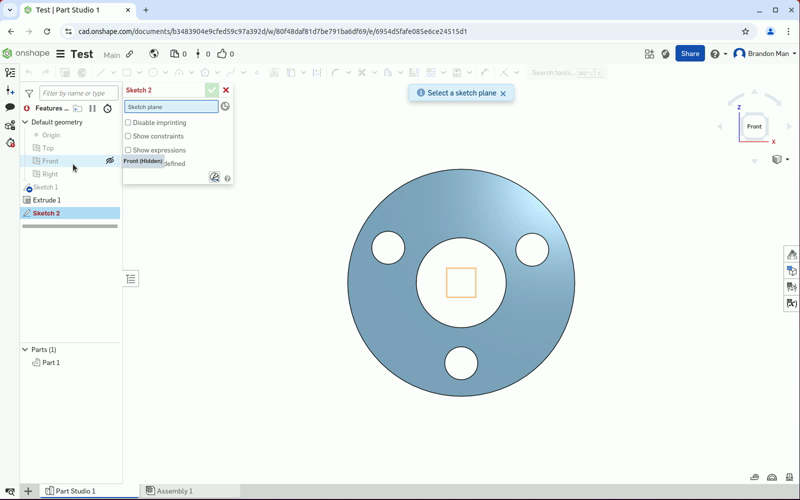
click(73, 163)
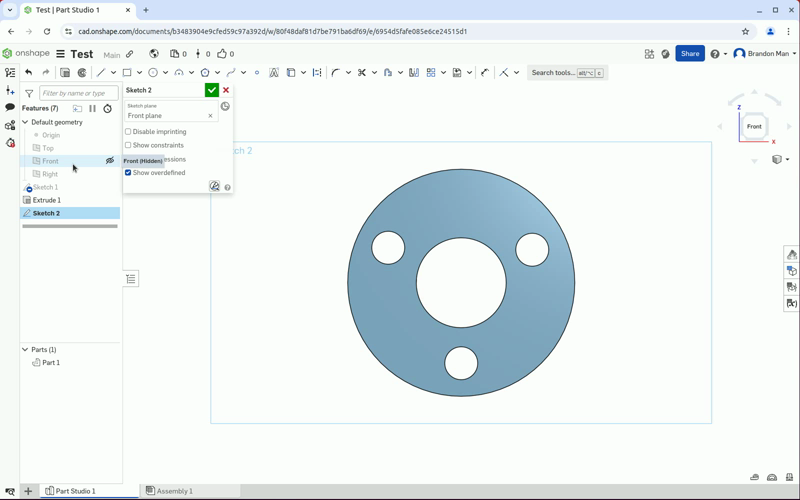
mouse_move(73, 352)
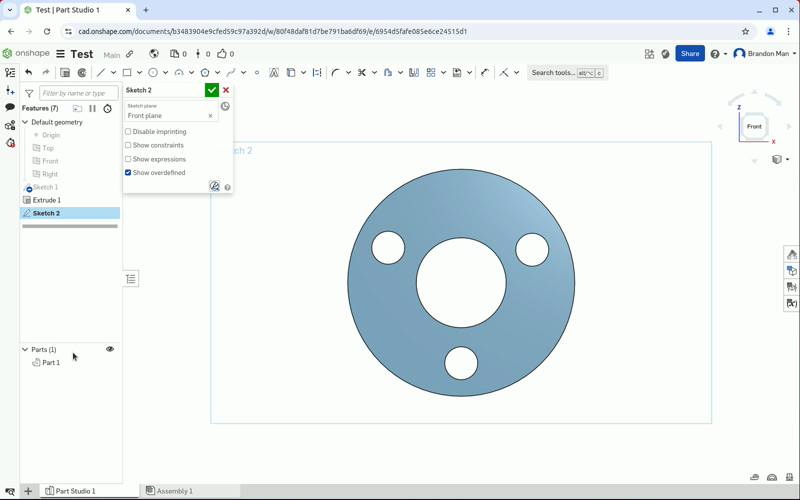
key(y)
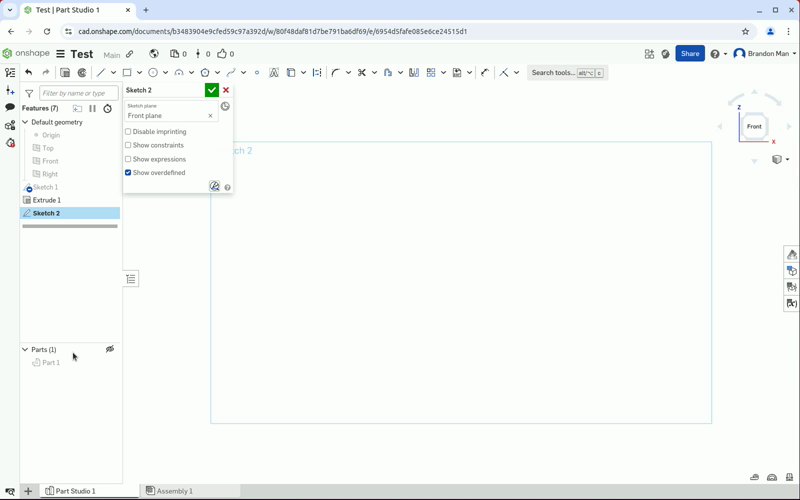
key(c)
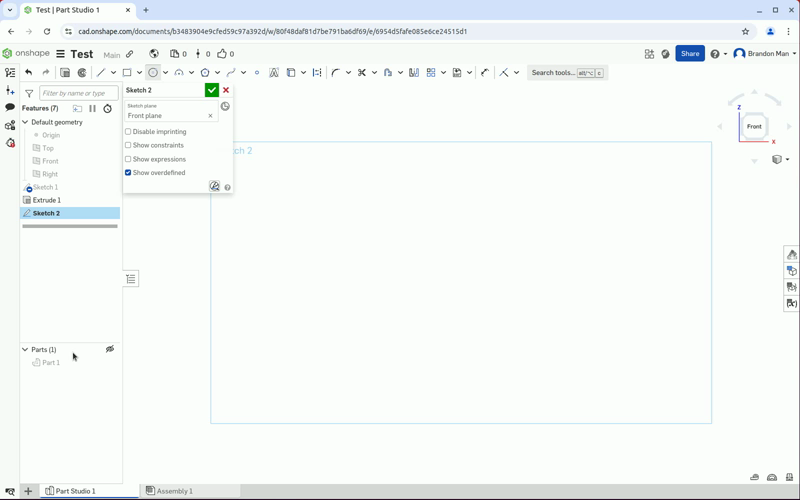
key_down(shift)
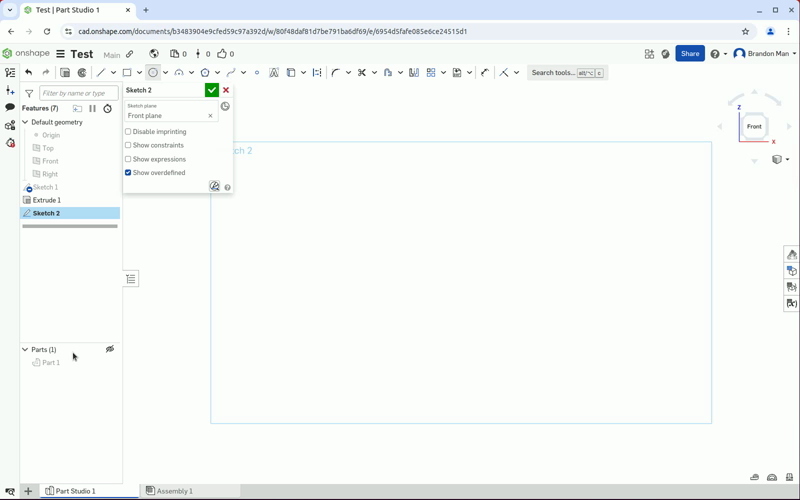
mouse_move(460, 282)
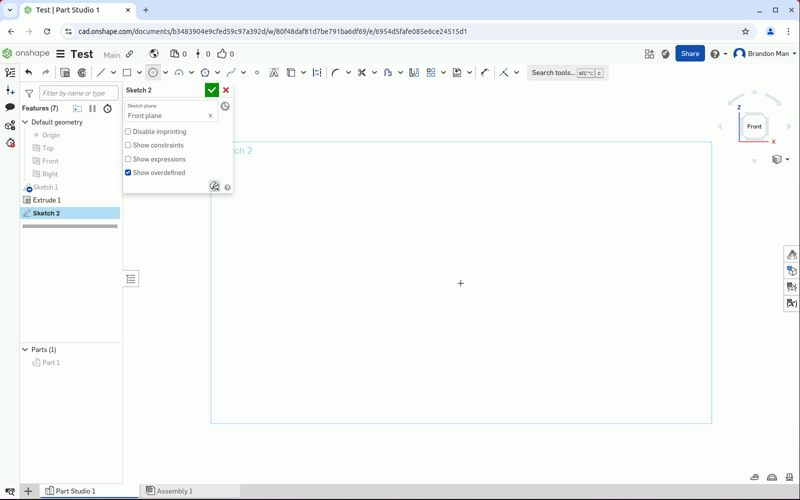
click(460, 282)
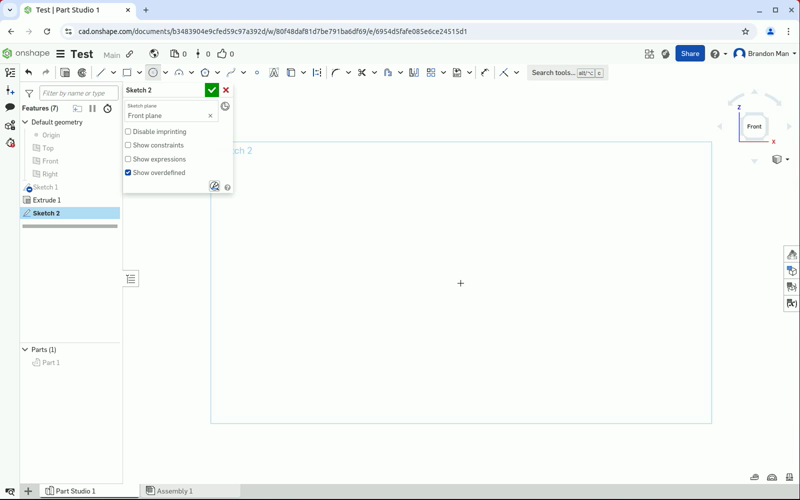
key_up(shift)
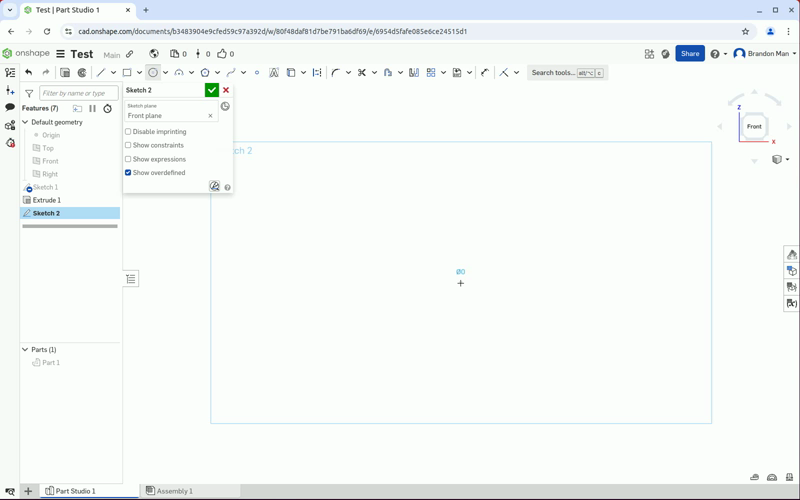
mouse_move(505, 282)
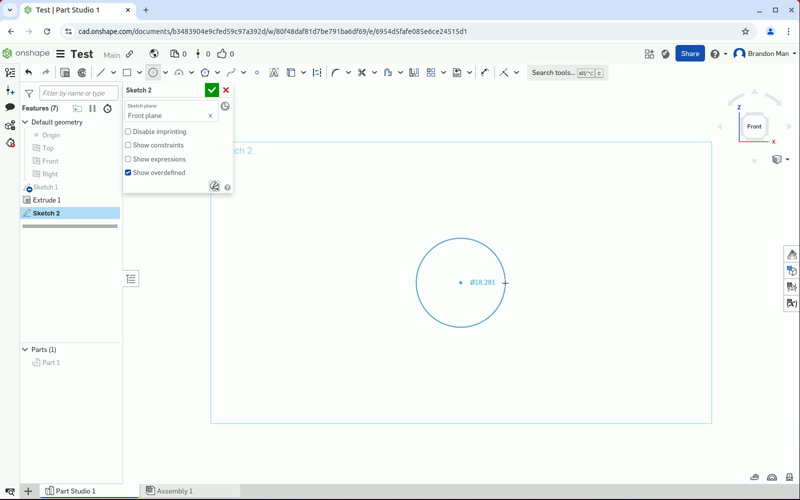
click(505, 282)
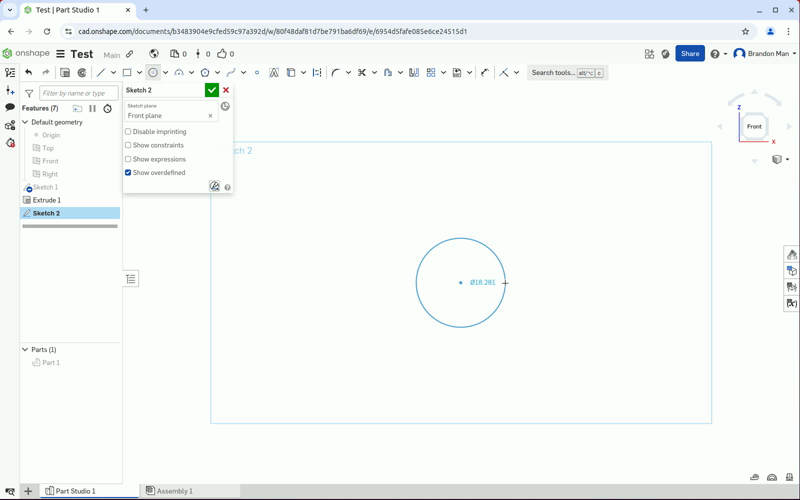
key(esc)
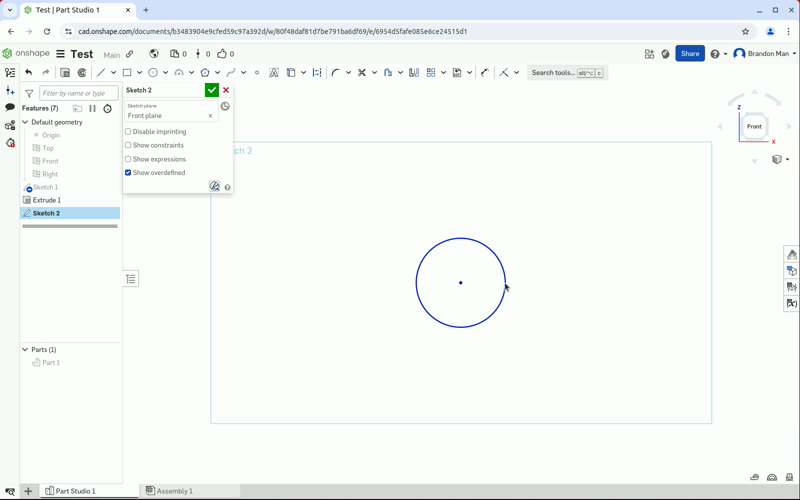
key(c)
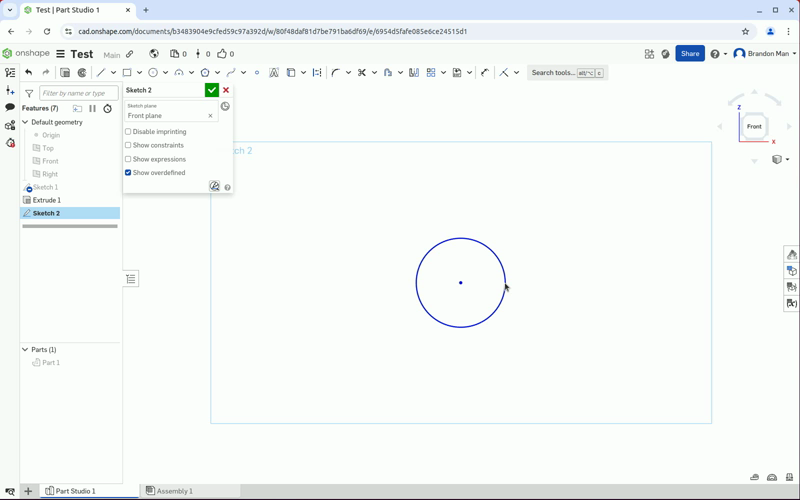
key_down(shift)
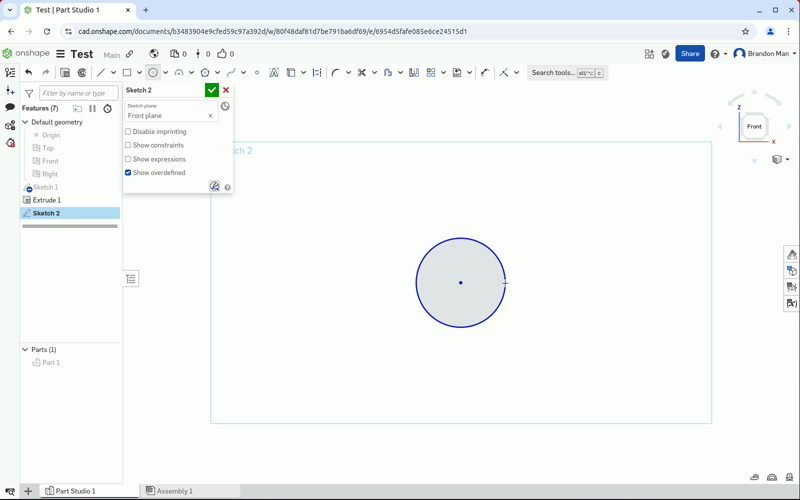
mouse_move(460, 282)
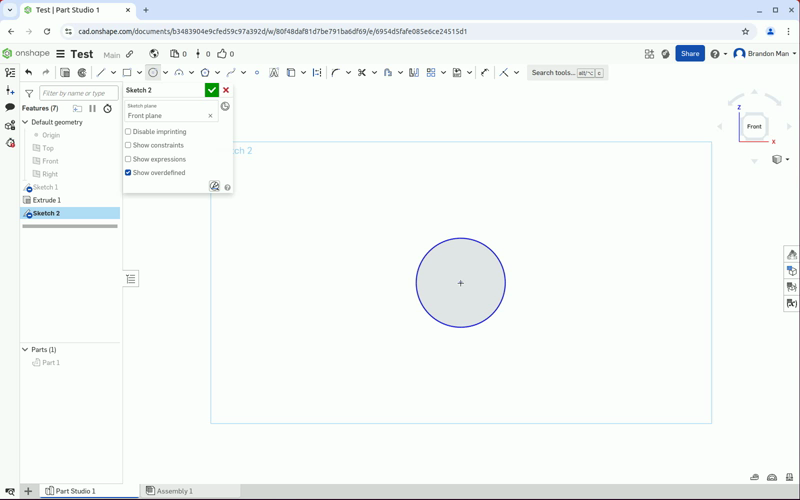
click(460, 282)
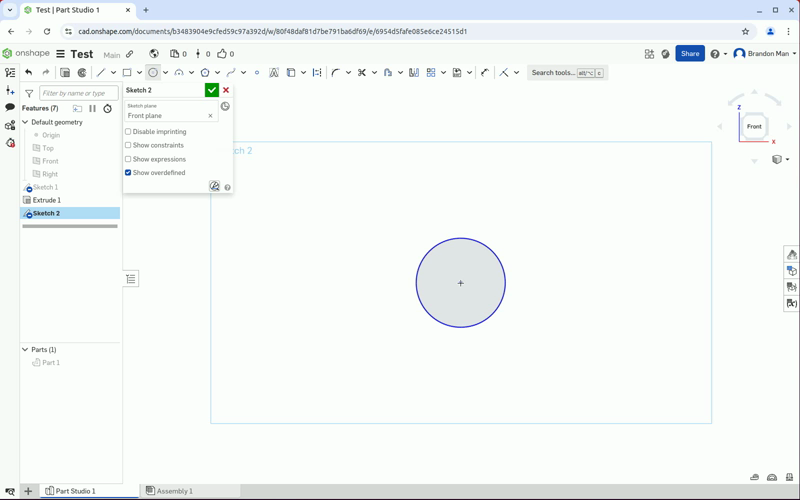
key_up(shift)
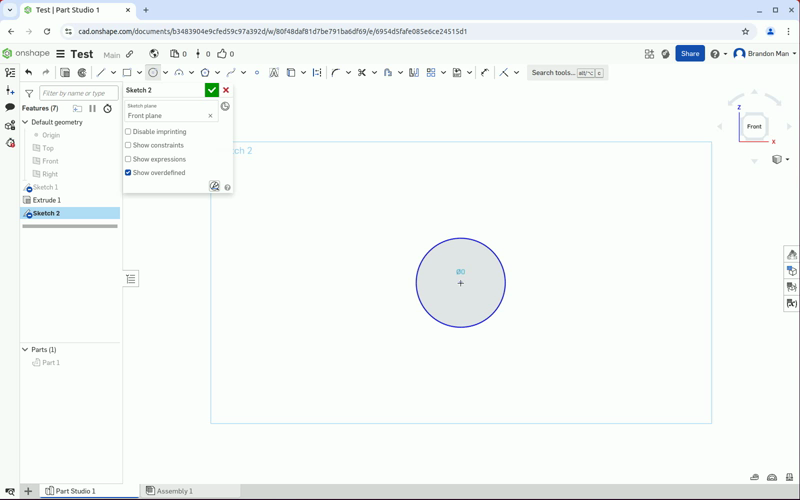
mouse_move(493, 282)
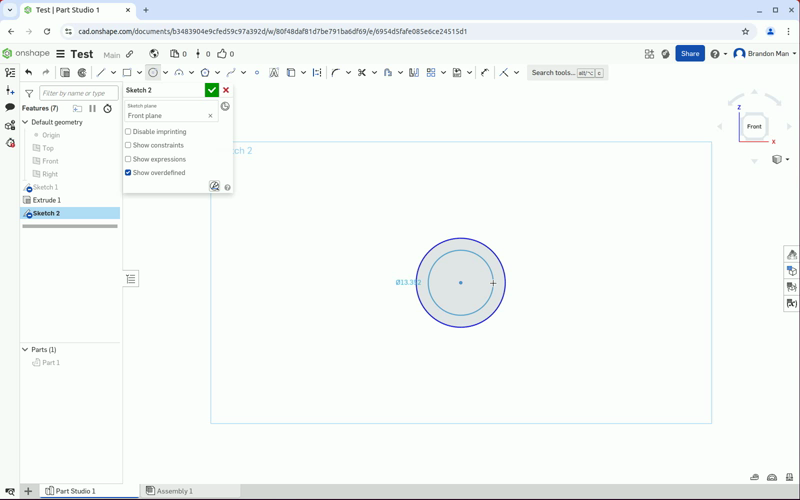
click(493, 282)
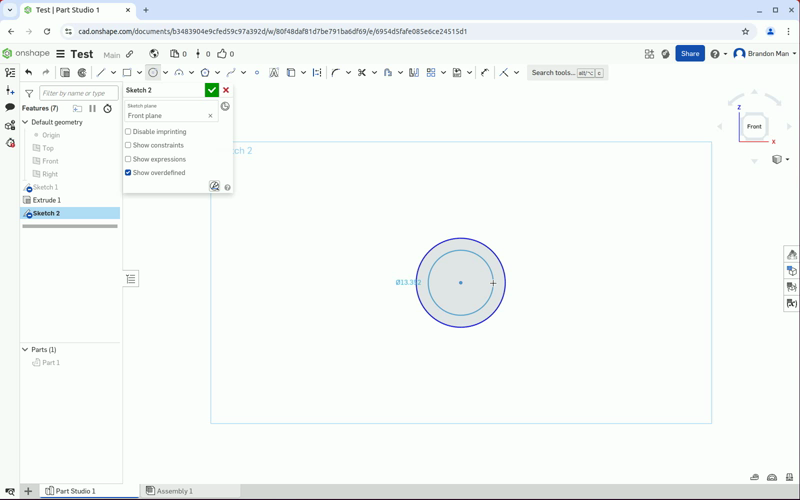
key(esc)
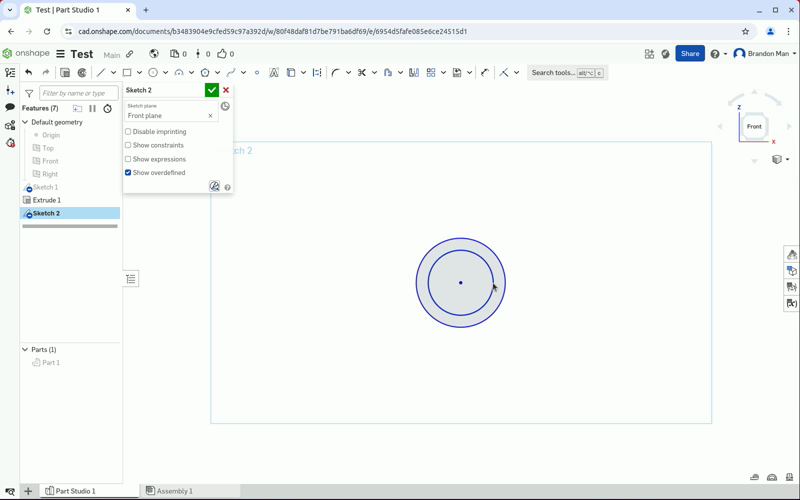
mouse_move(443, 314)
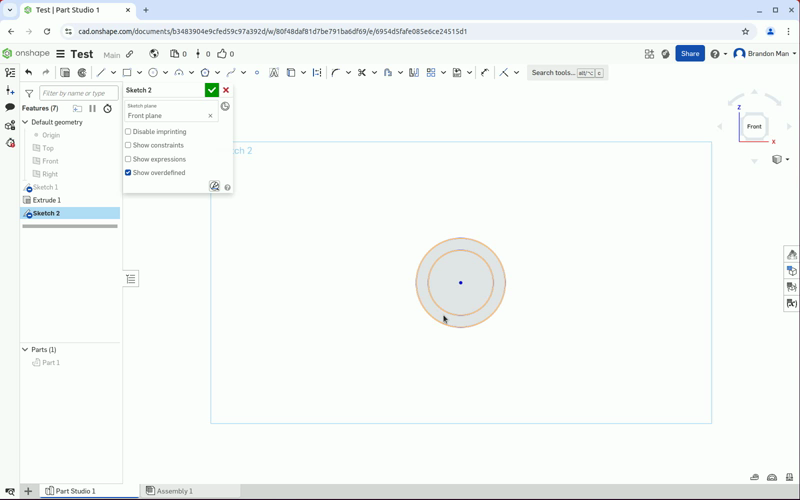
click(443, 314)
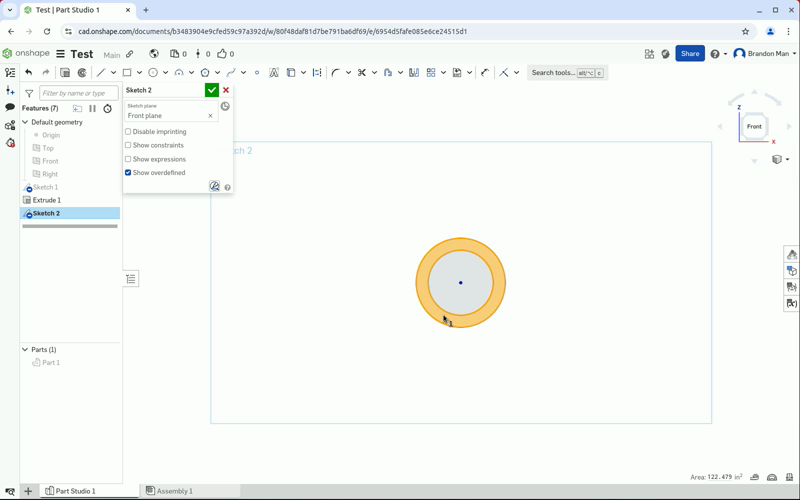
mouse_move(73, 352)
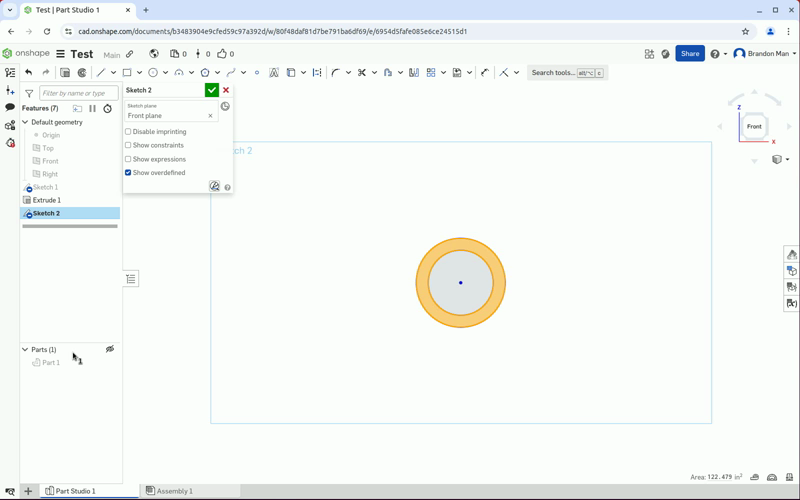
key(shift+y)
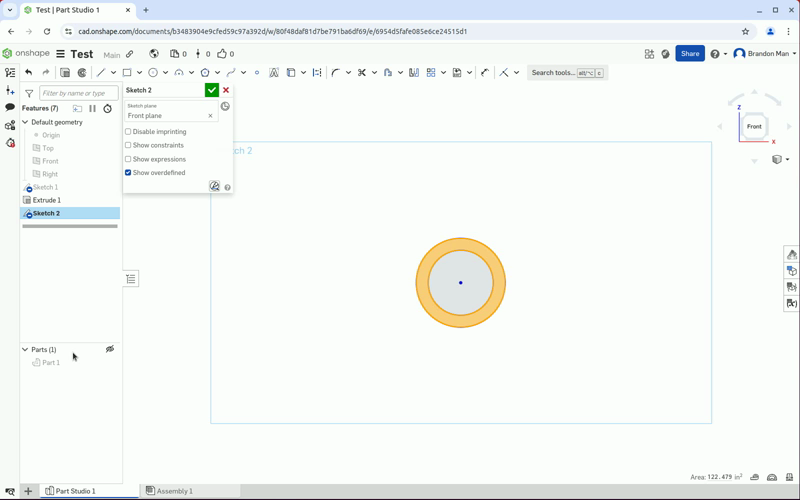
key(shift+e)
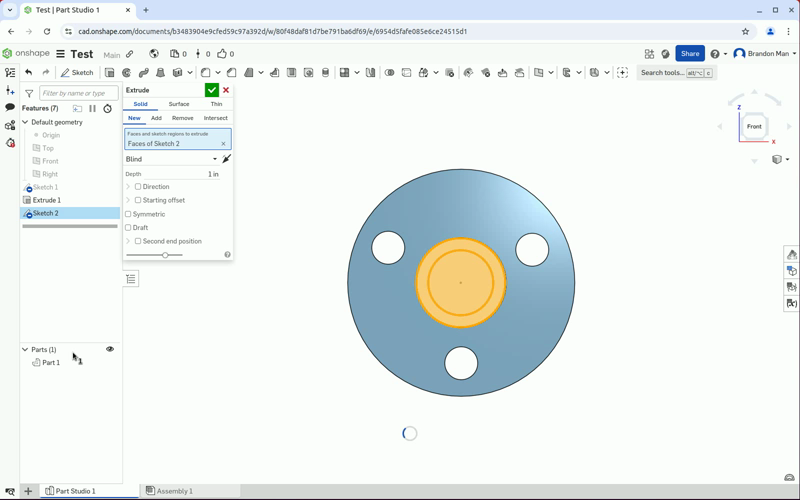
mouse_move(143, 106)
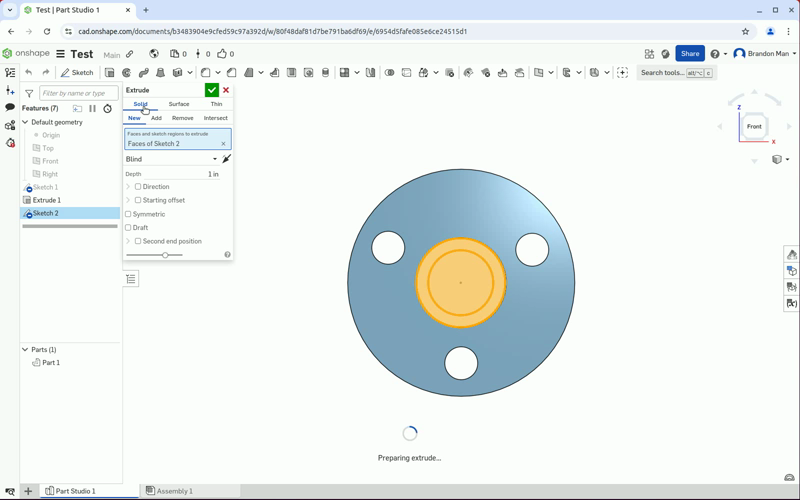
click(143, 106)
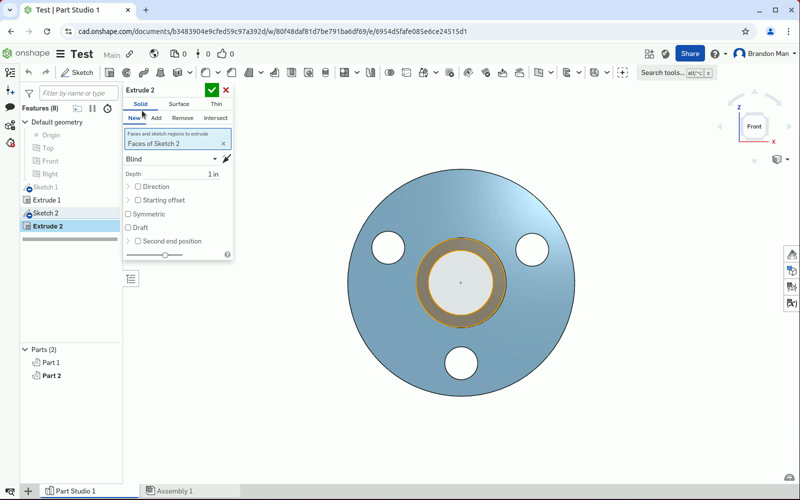
mouse_move(137, 120)
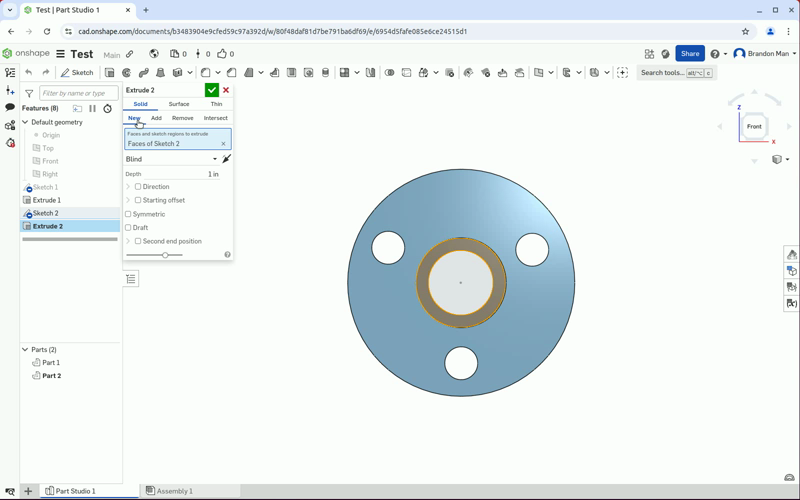
click(137, 120)
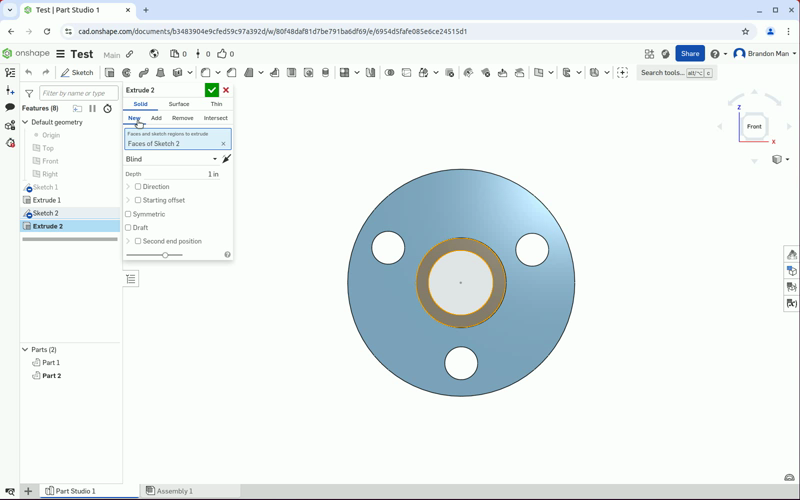
key(tab, 4)
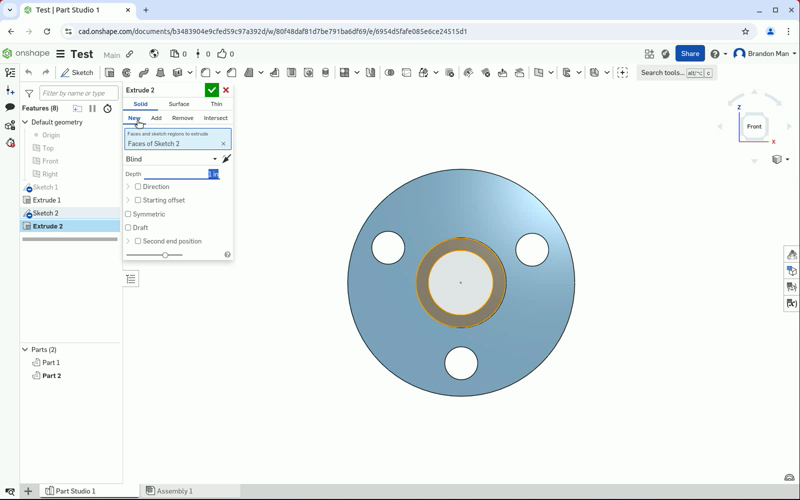
text(3.37)
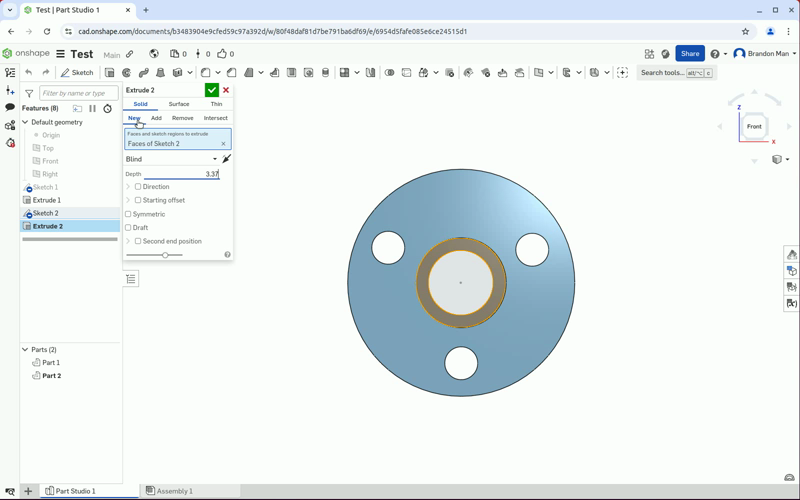
key(enter)
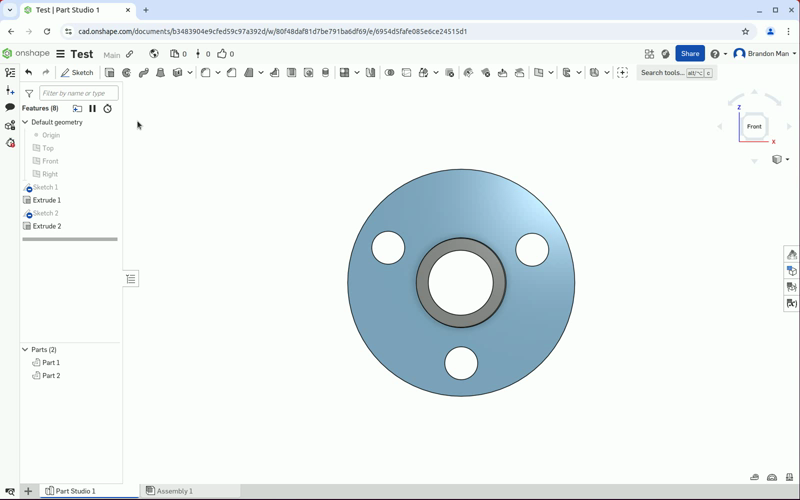
key(shift+h)
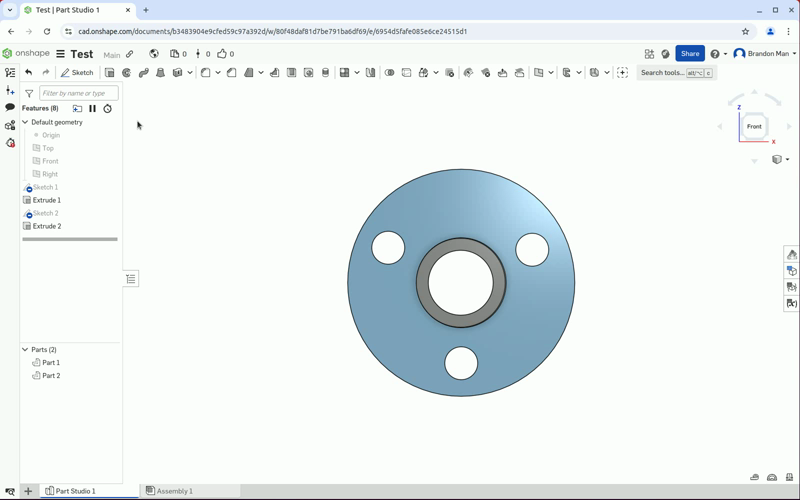
key(shift+h)
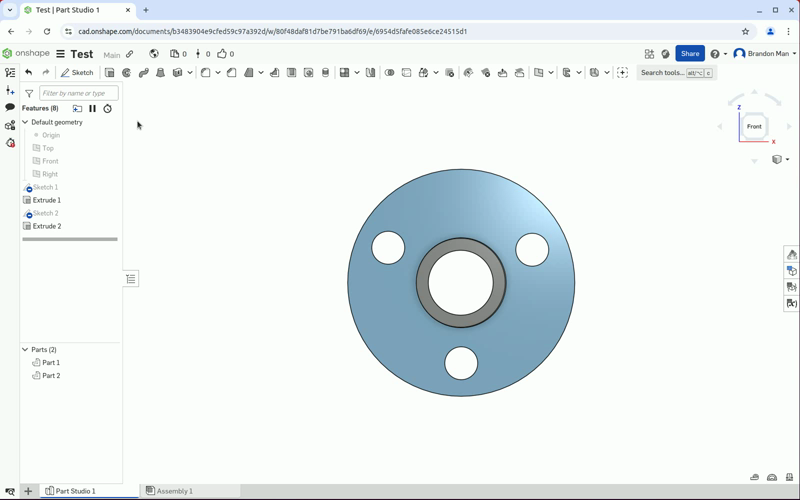
key(shift+7)
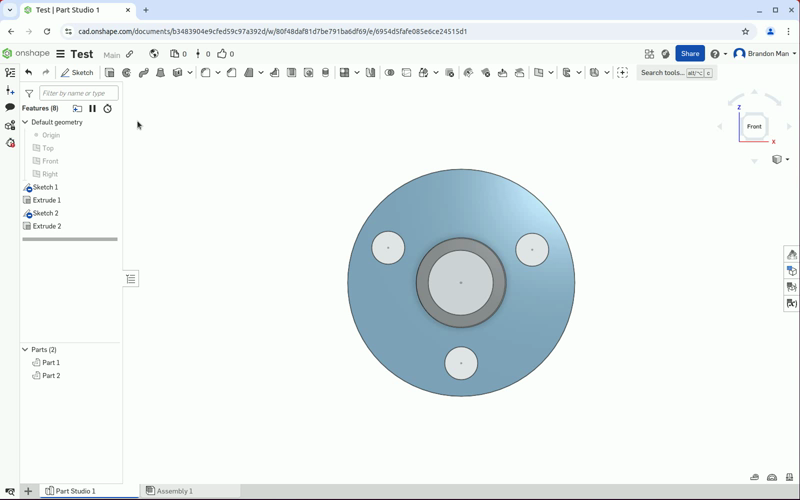
key(left, 2)
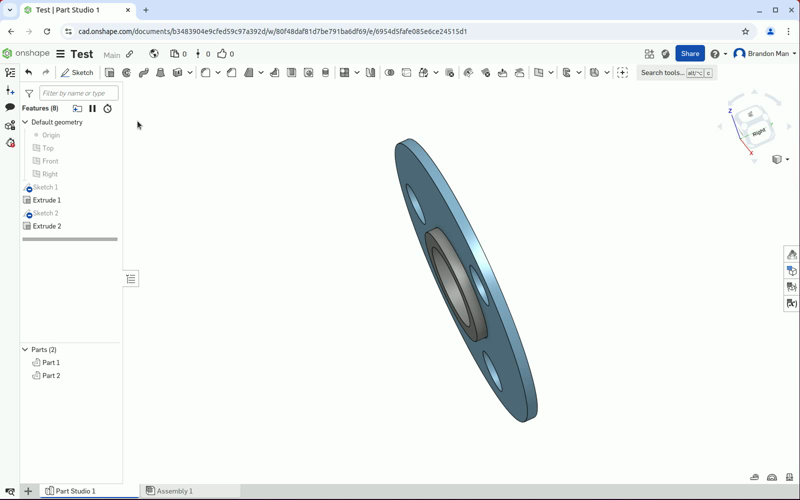
key(down, 2)
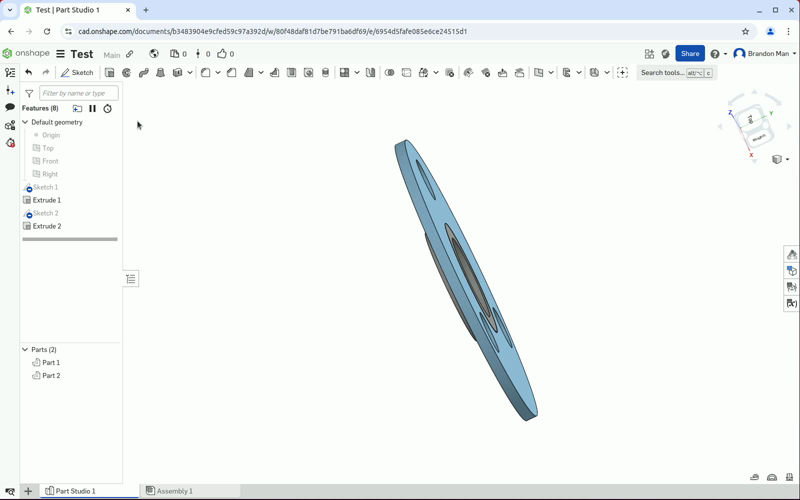
key(up, 2)
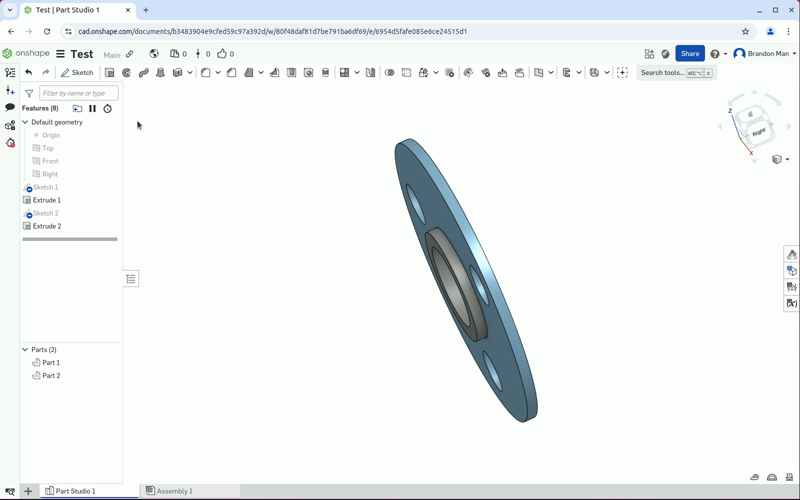
key(right, 2)
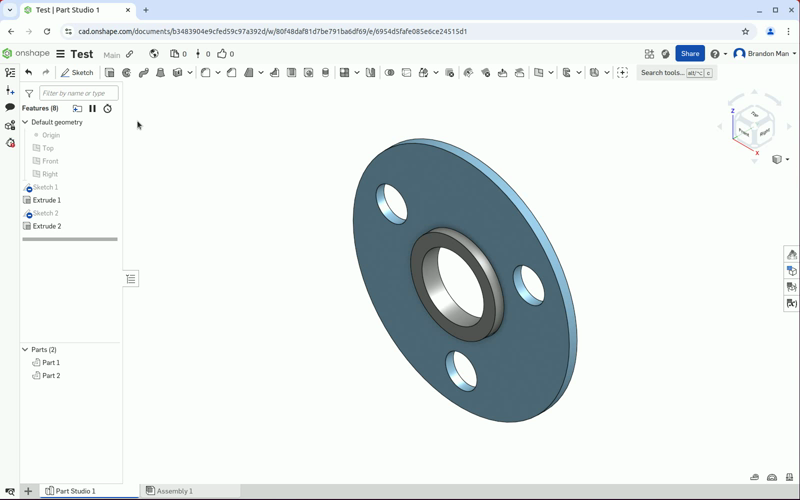
mouse_move(73, 189)
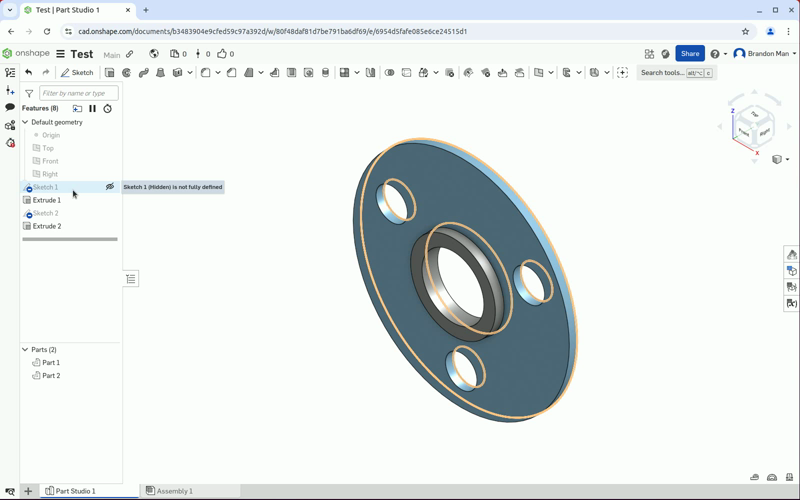
click(73, 189)